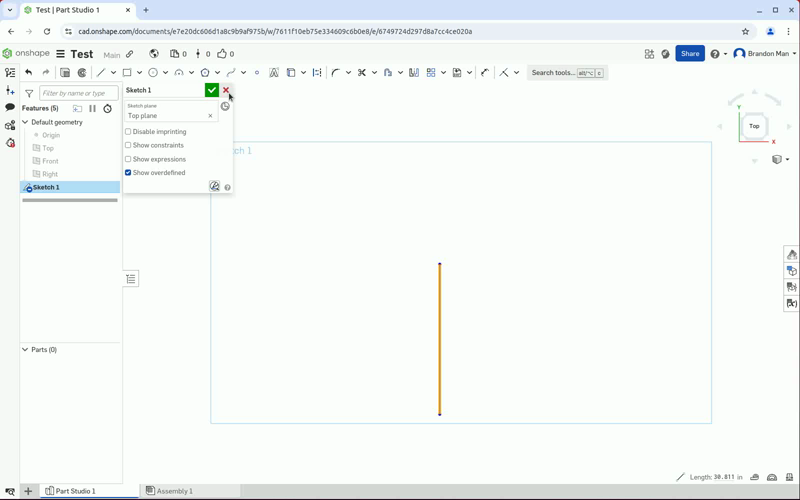
key(shift+h)
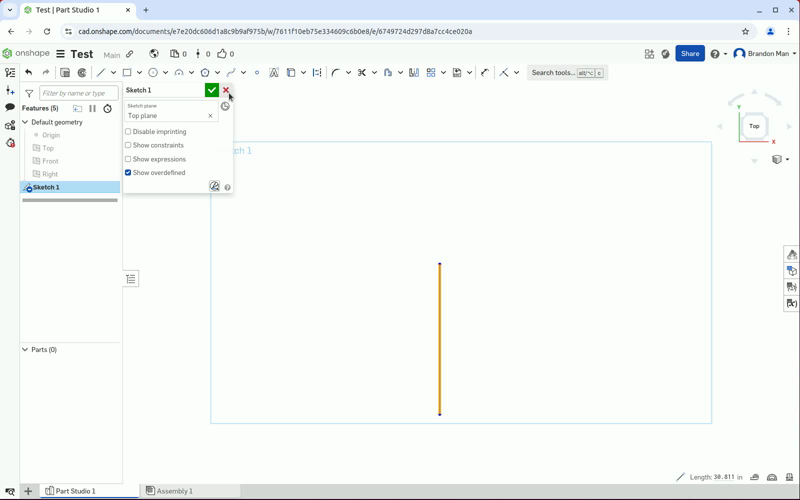
key(shift+s)
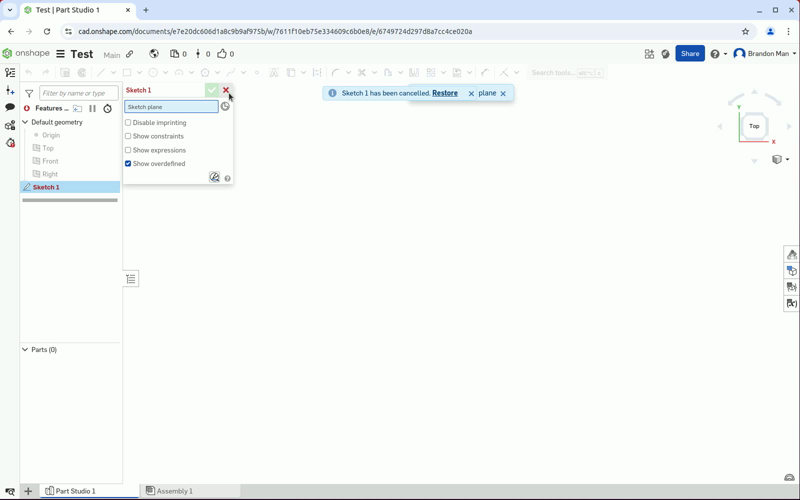
mouse_move(73, 150)
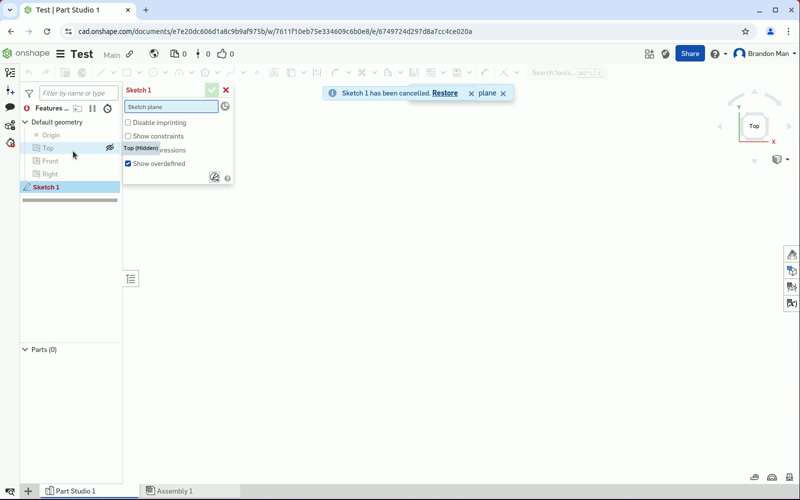
click(73, 150)
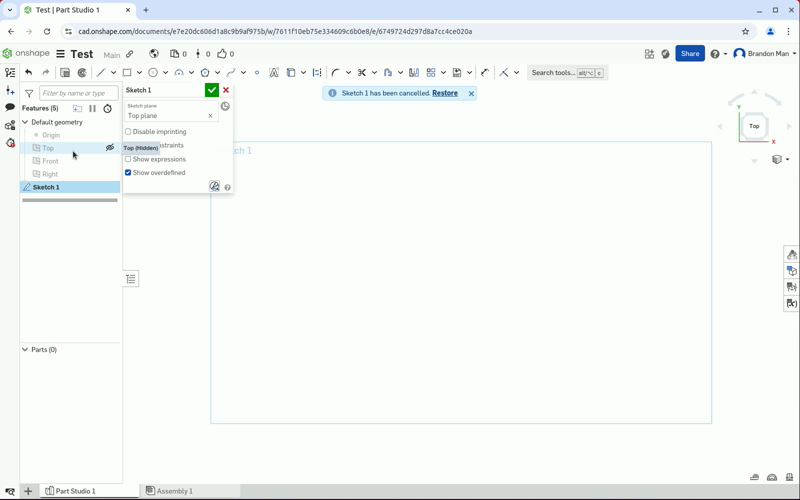
mouse_move(73, 352)
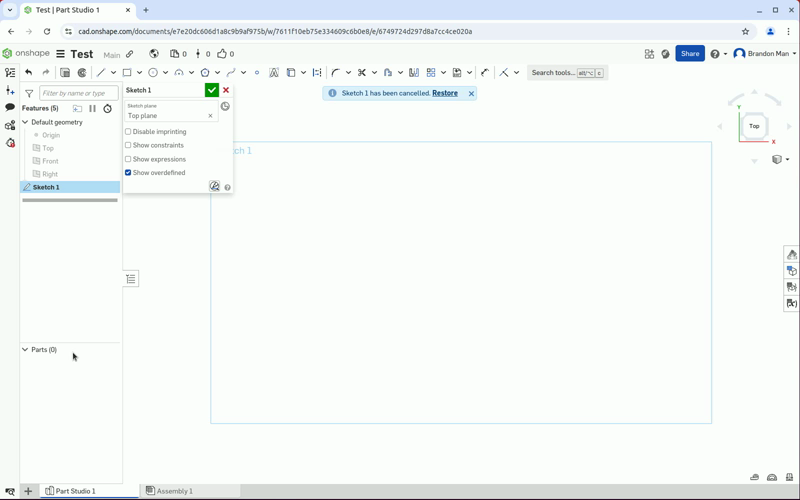
key(y)
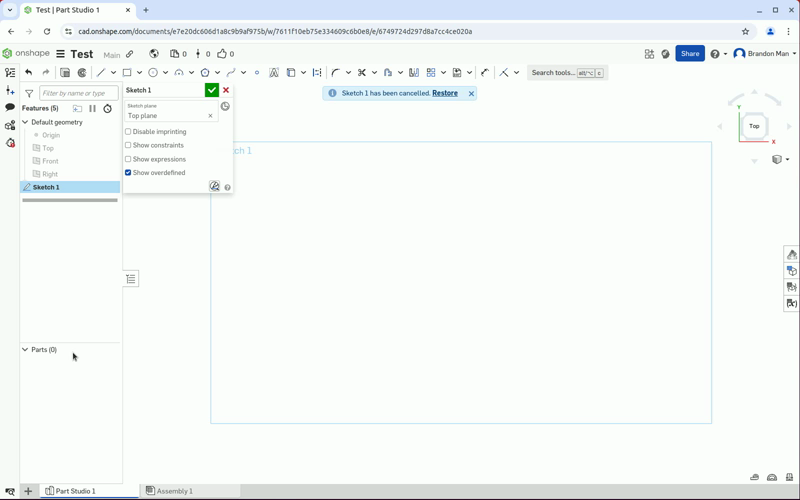
key(l)
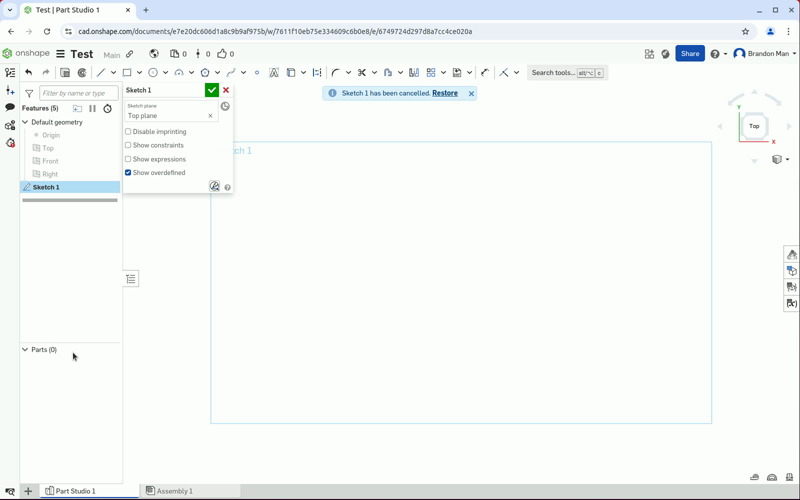
key_down(shift)
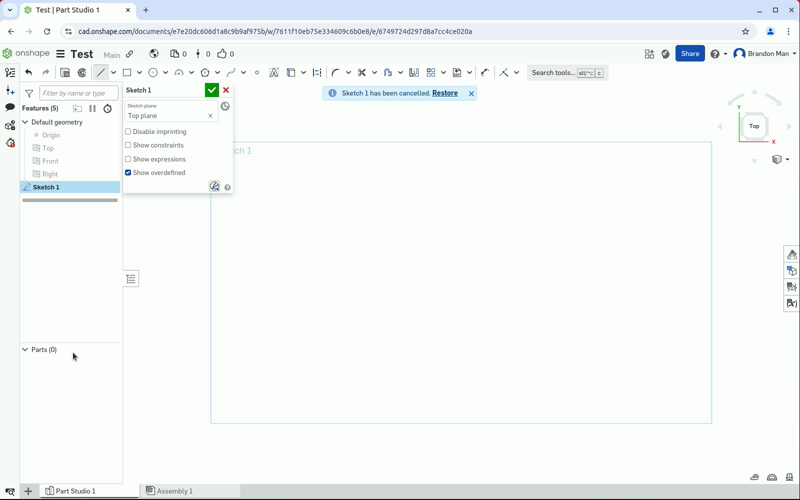
mouse_move(349, 282)
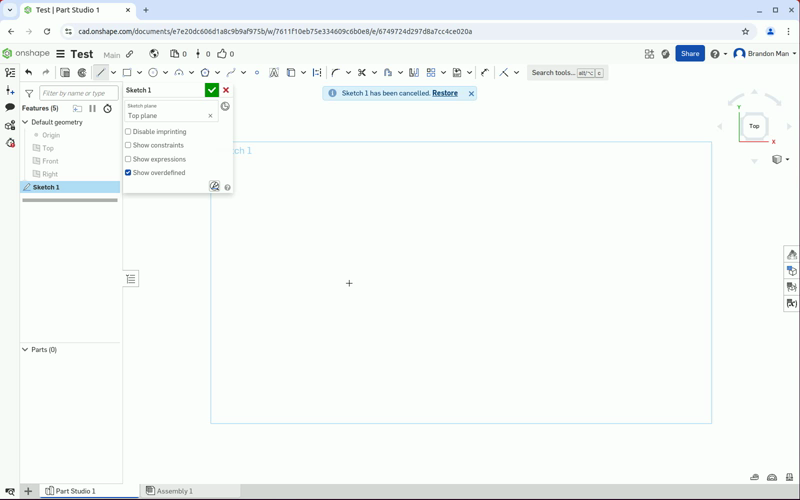
click(349, 282)
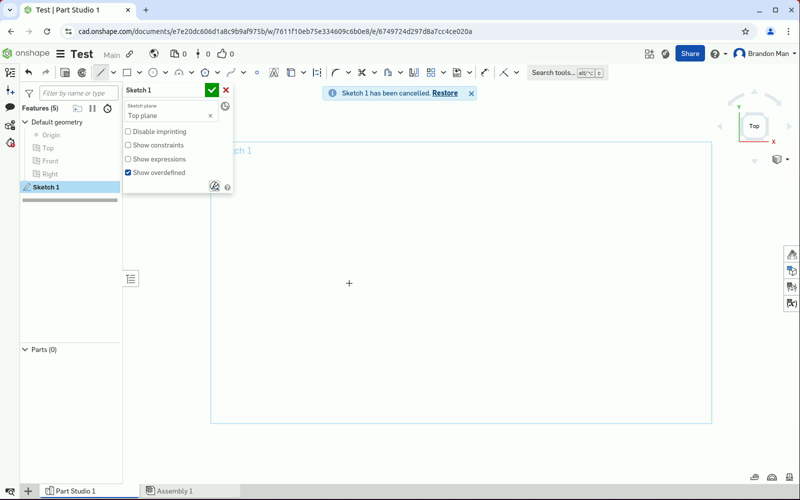
key_up(shift)
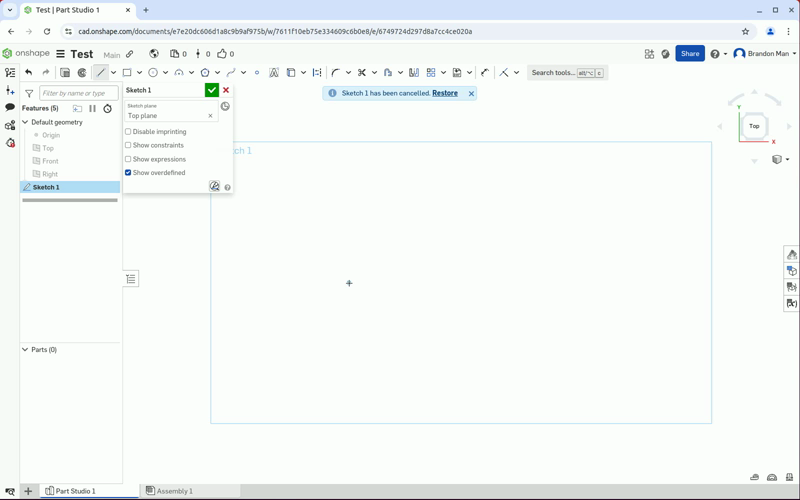
key_down(shift)
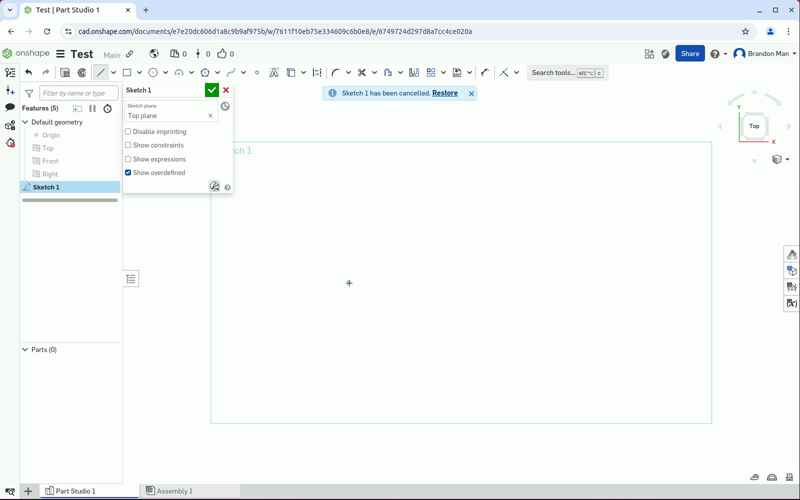
mouse_move(405, 378)
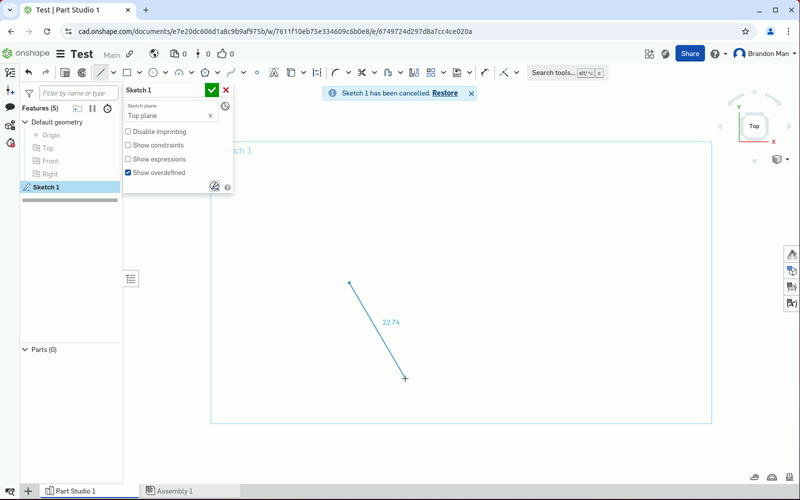
click(405, 378)
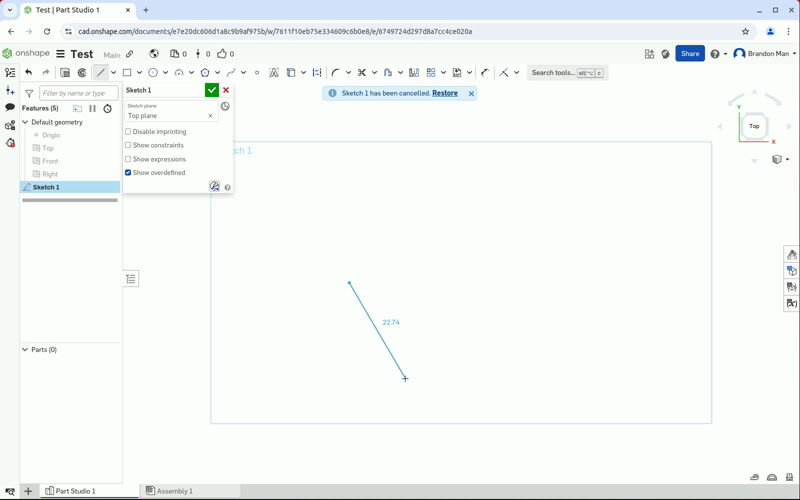
key_up(shift)
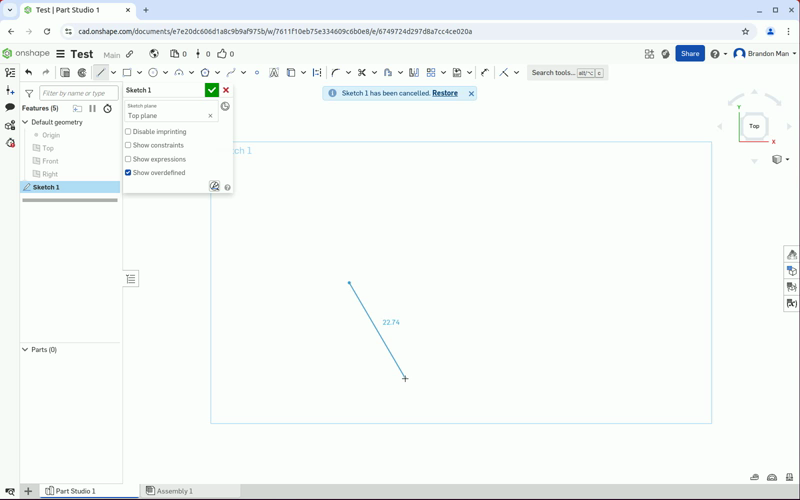
key_down(shift)
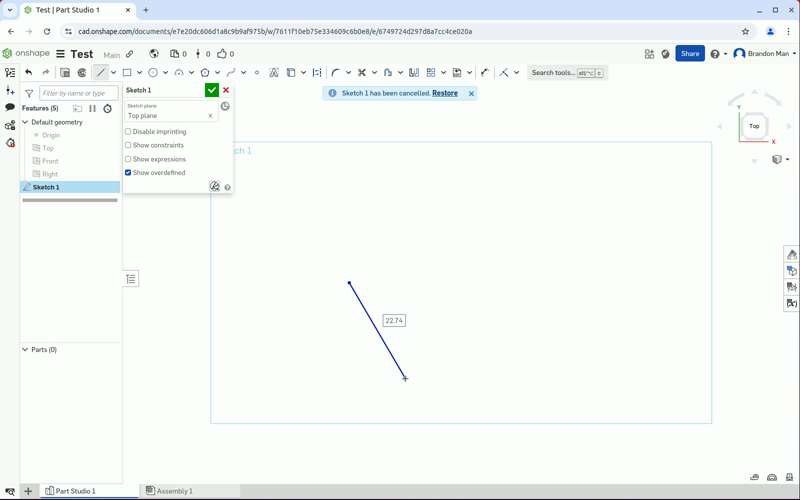
mouse_move(514, 378)
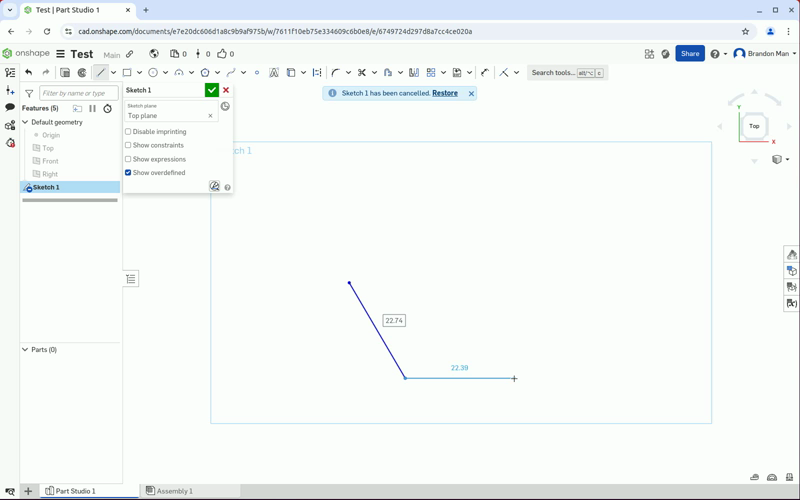
click(514, 378)
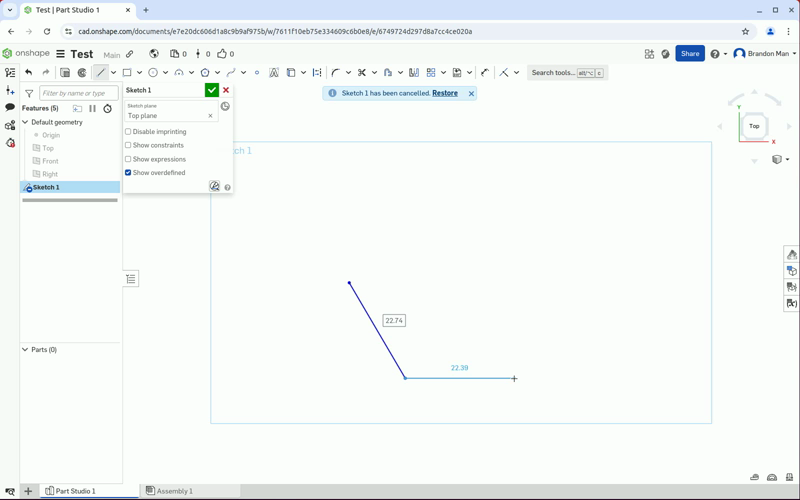
key_up(shift)
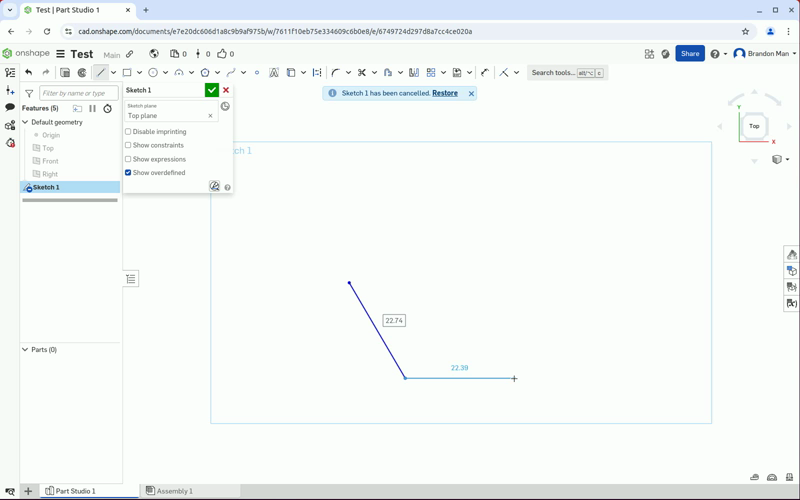
key_down(shift)
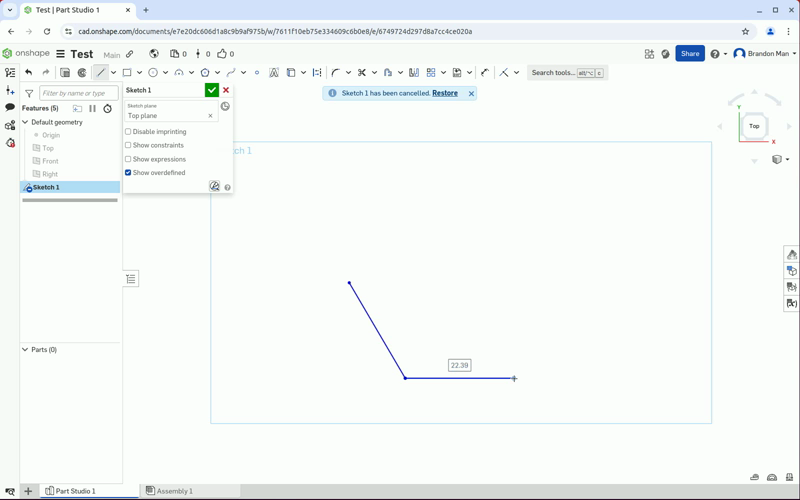
mouse_move(569, 282)
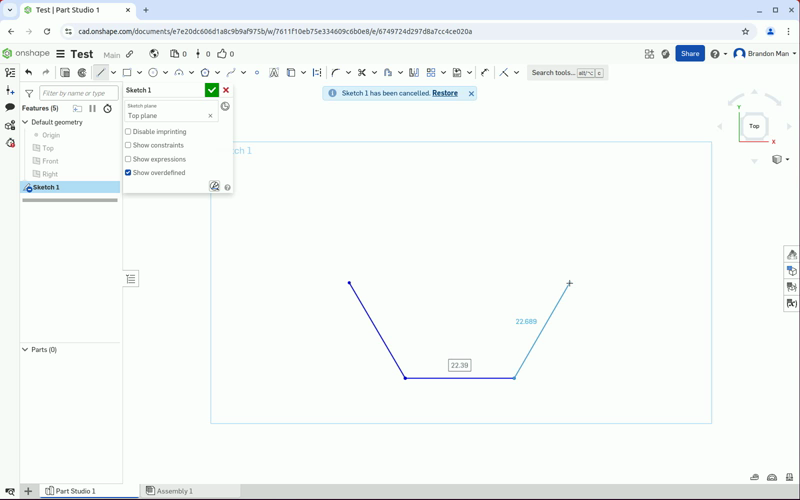
click(569, 282)
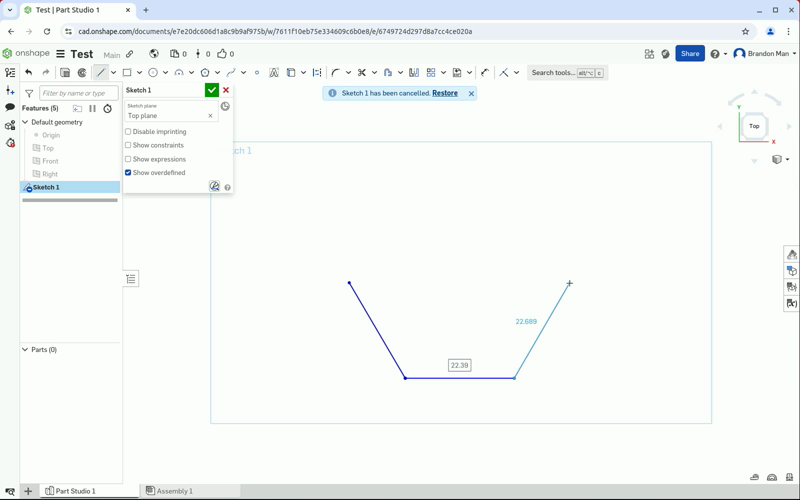
key_up(shift)
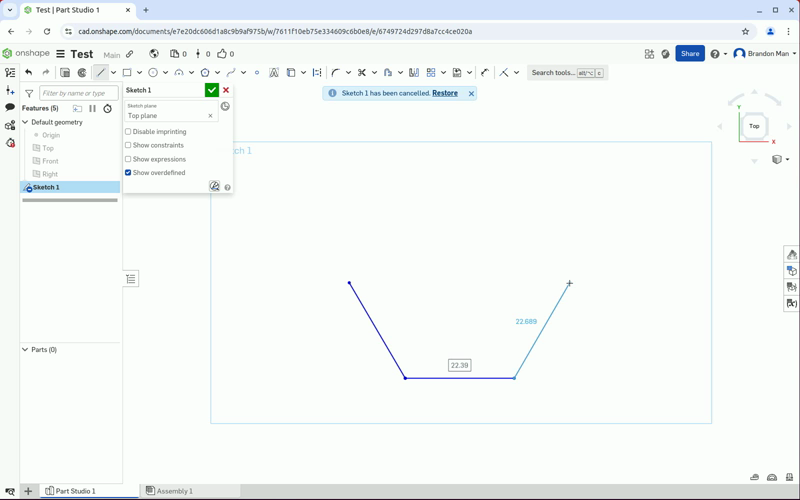
key_down(shift)
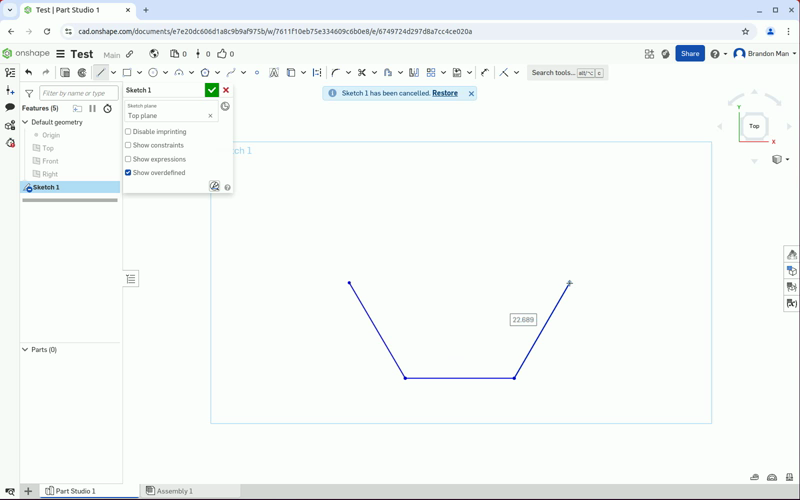
mouse_move(514, 187)
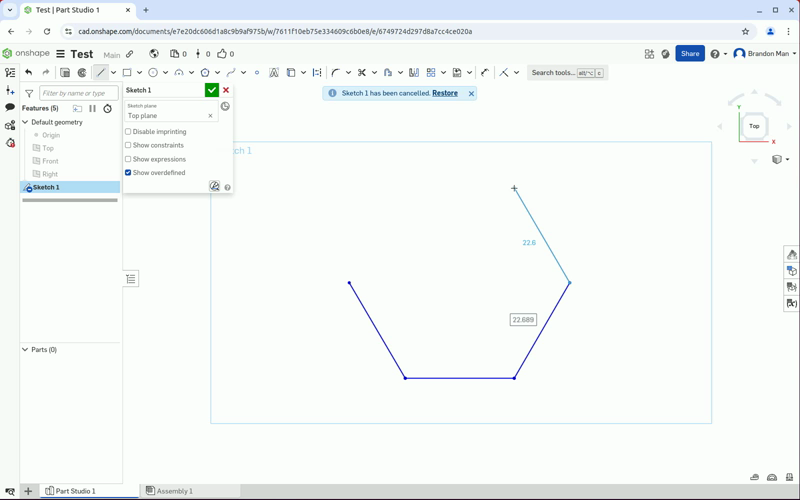
click(514, 187)
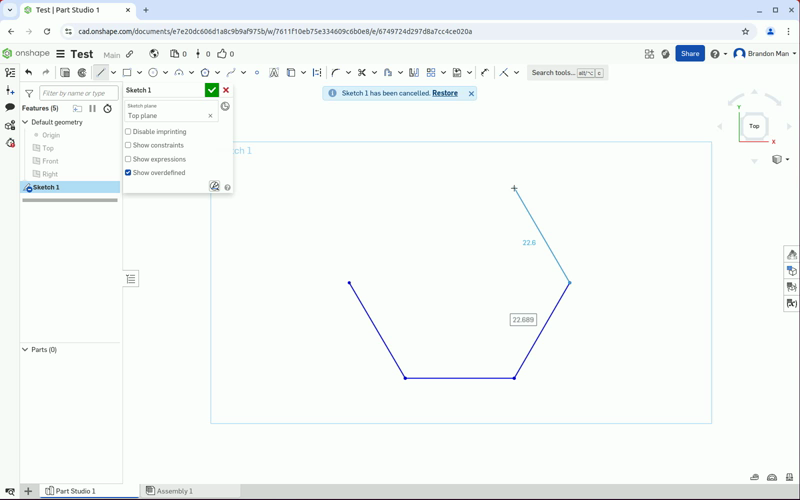
key_up(shift)
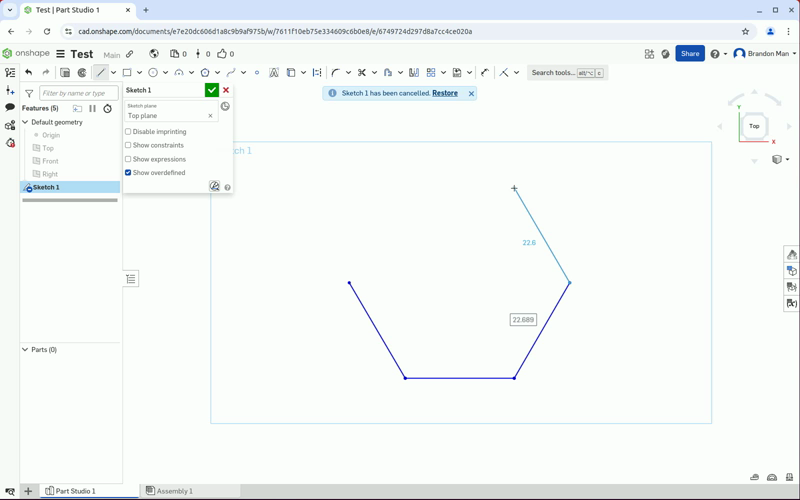
key_down(shift)
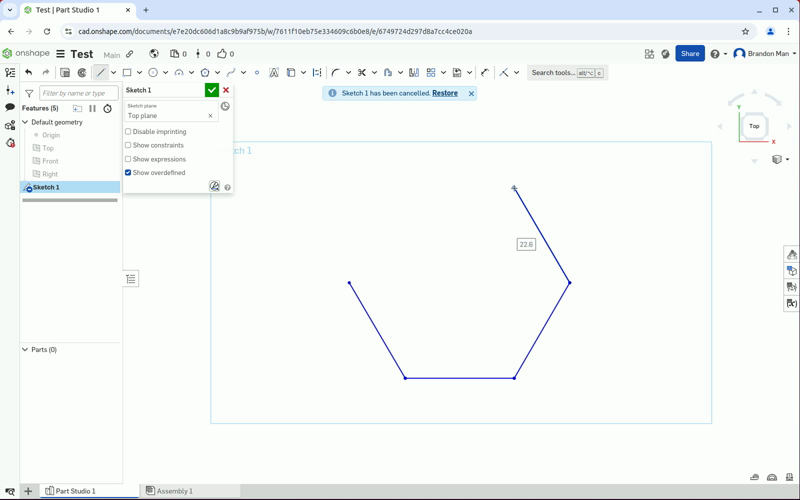
mouse_move(405, 187)
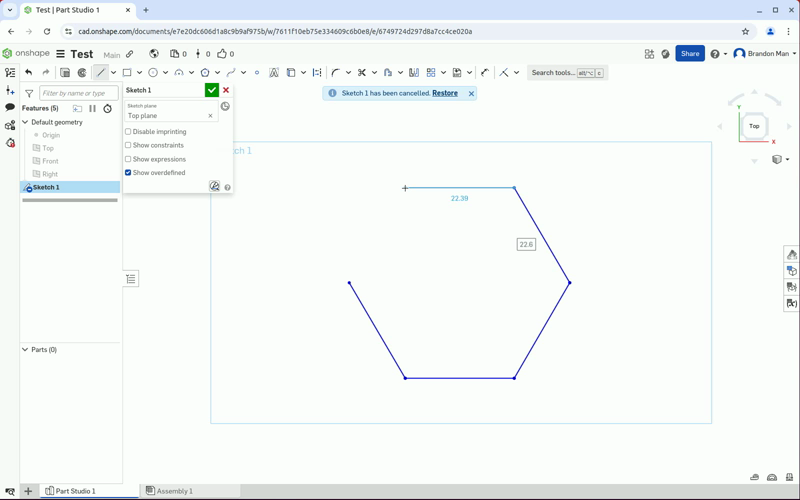
click(405, 187)
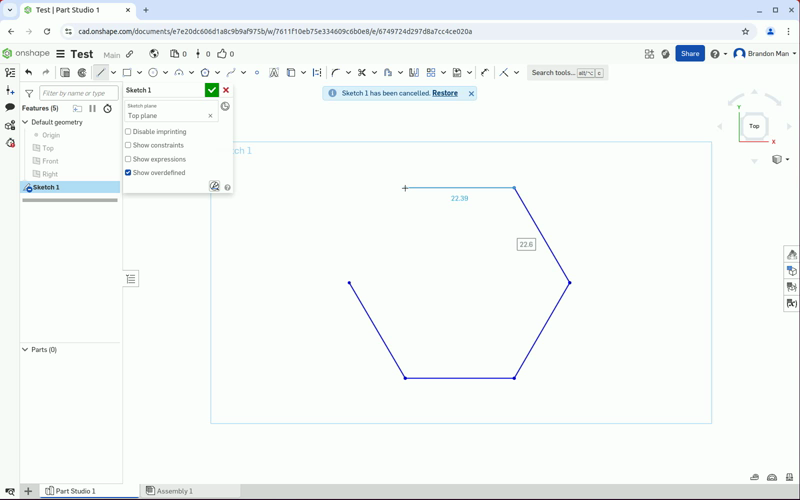
key_up(shift)
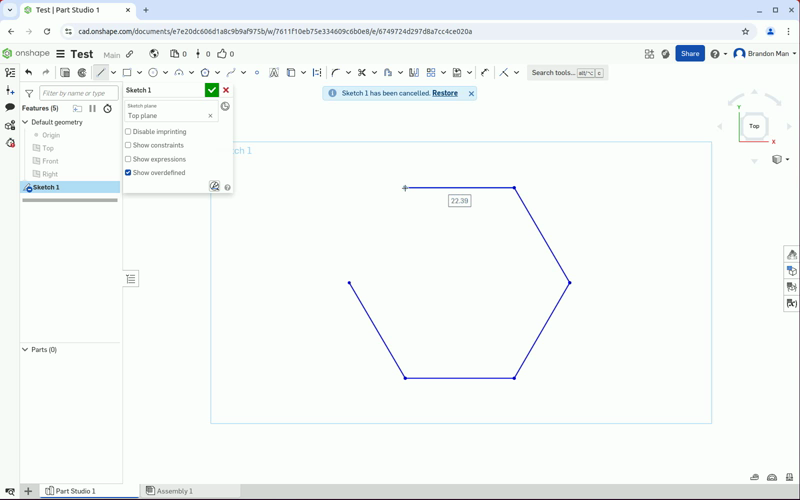
key_down(shift)
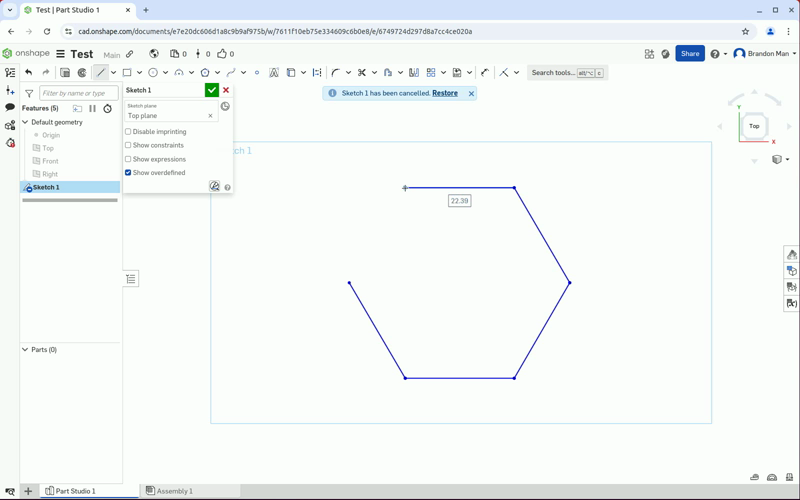
mouse_move(349, 282)
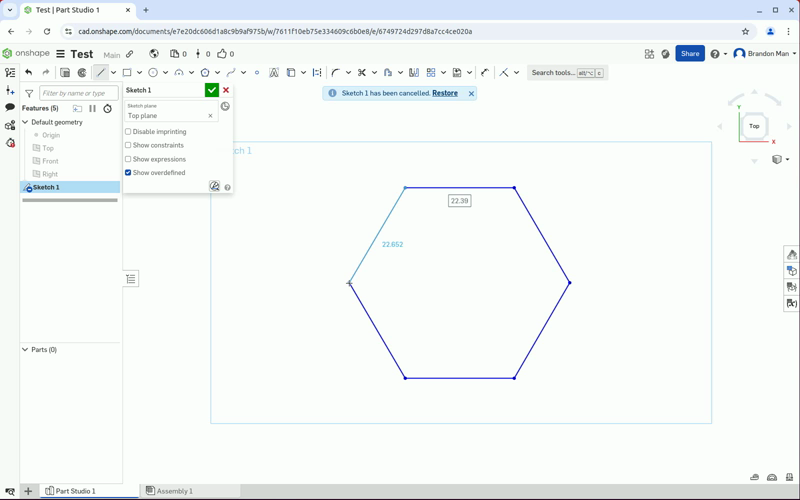
key_up(shift)
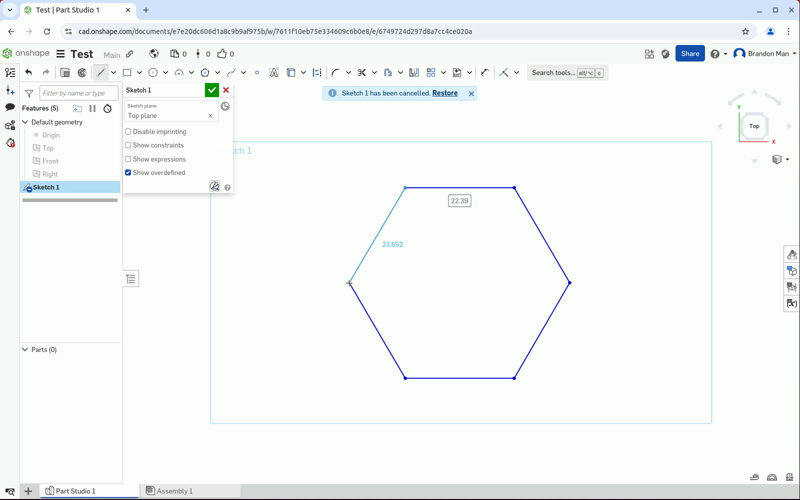
click(349, 282)
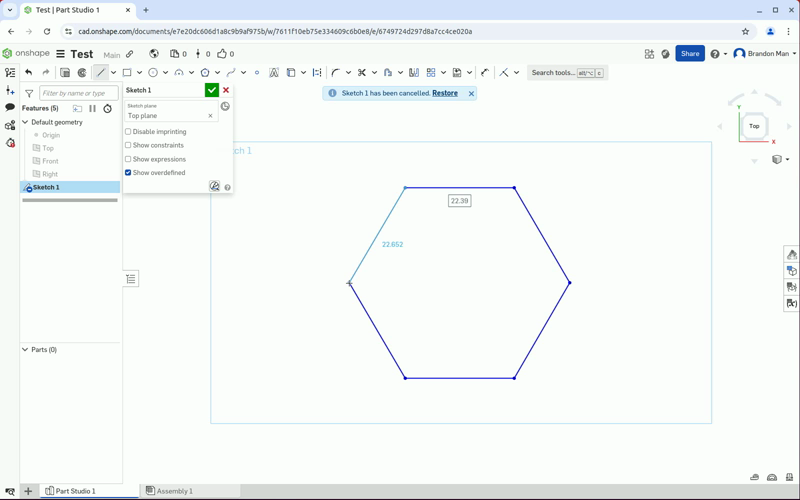
key(esc)
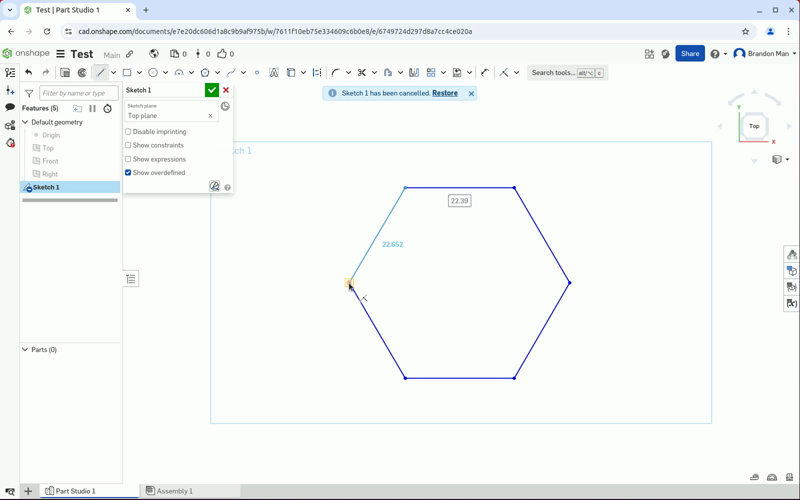
mouse_move(523, 283)
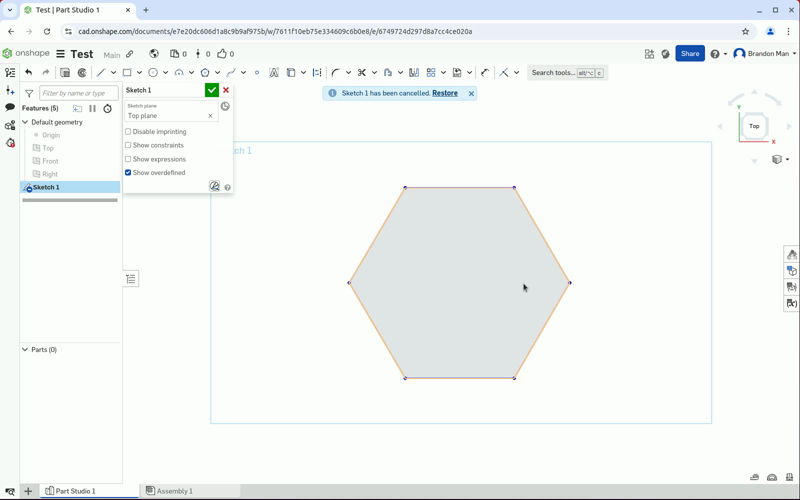
click(523, 283)
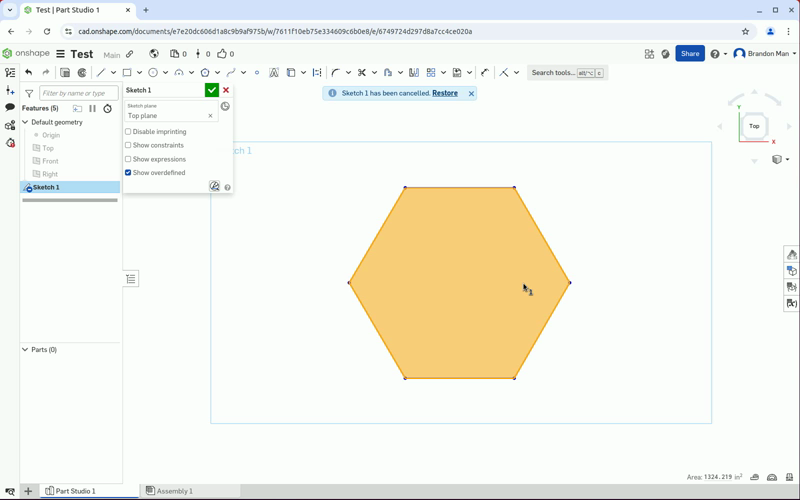
mouse_move(73, 352)
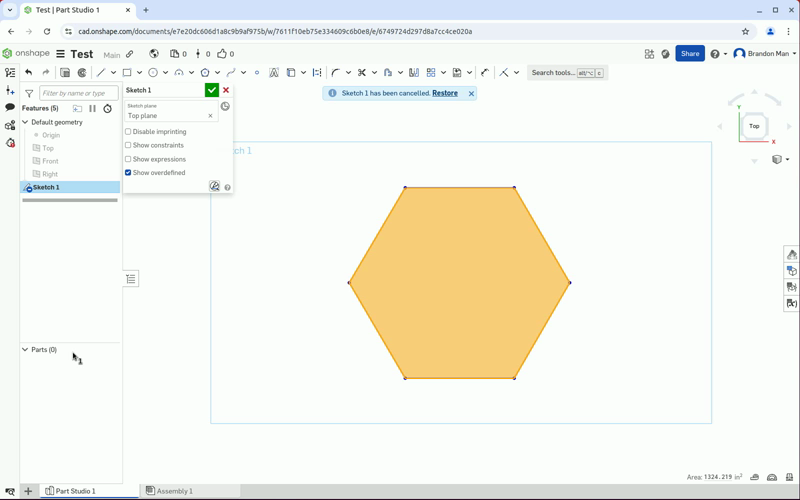
key(shift+y)
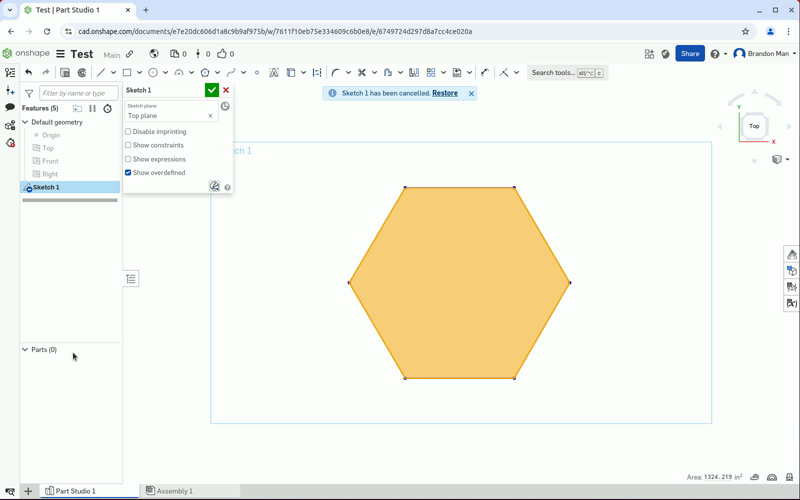
key(shift+e)
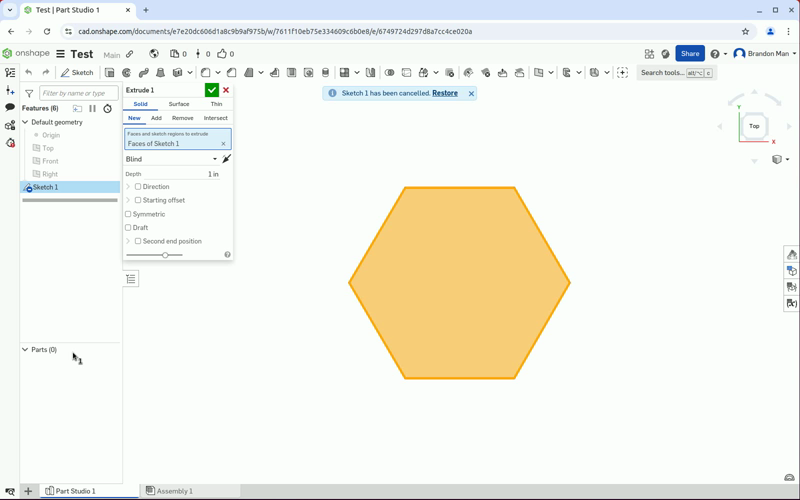
mouse_move(143, 106)
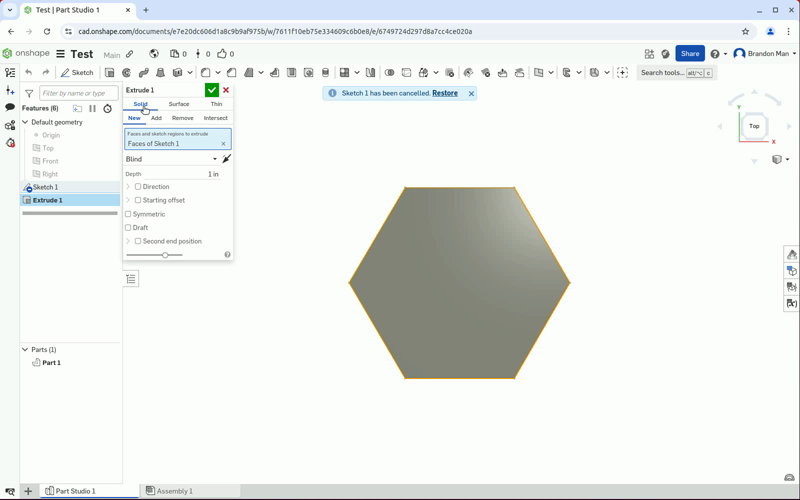
click(143, 106)
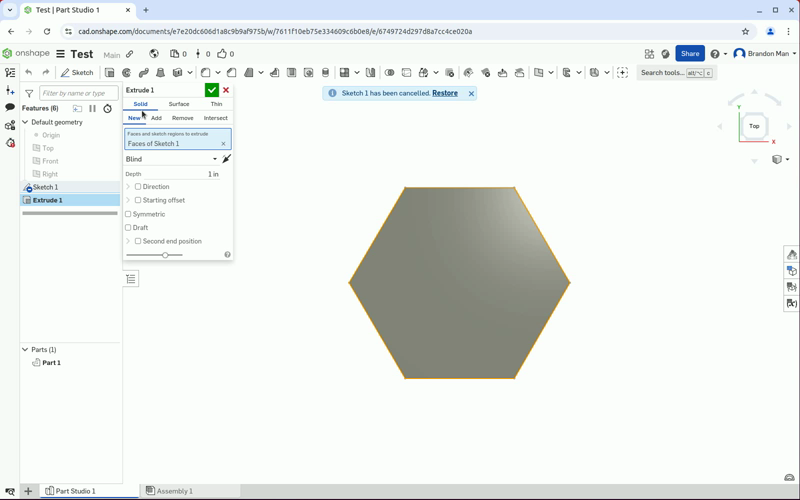
mouse_move(137, 120)
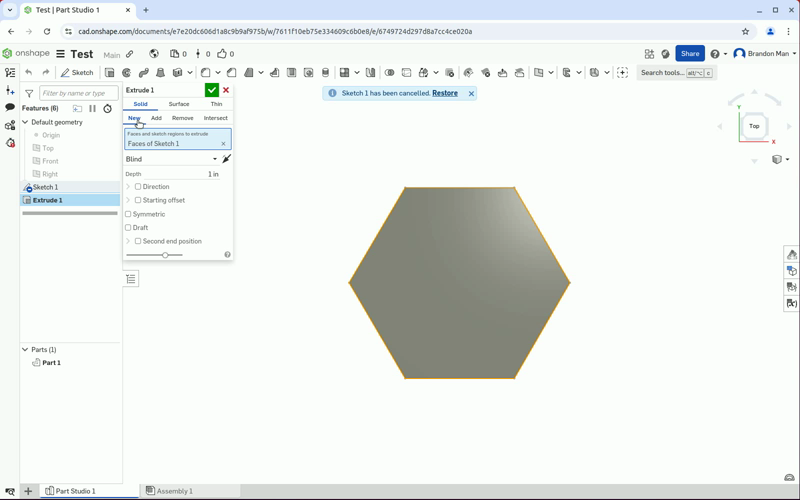
click(137, 120)
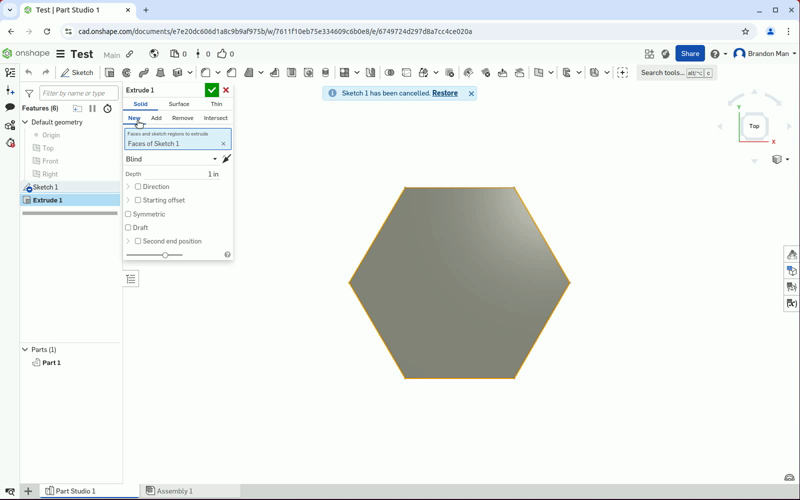
key(tab, 4)
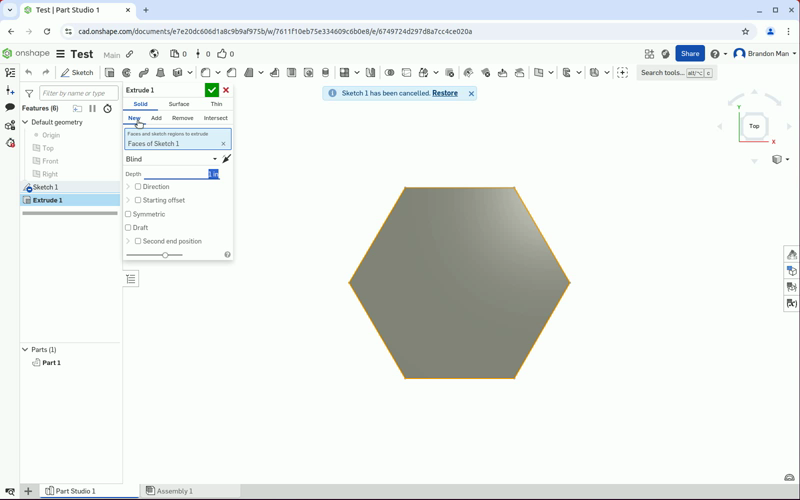
text(15.405)
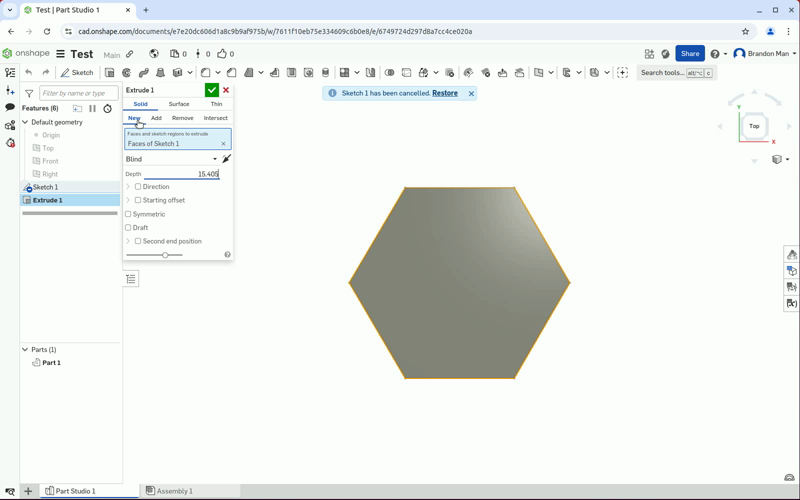
key(enter)
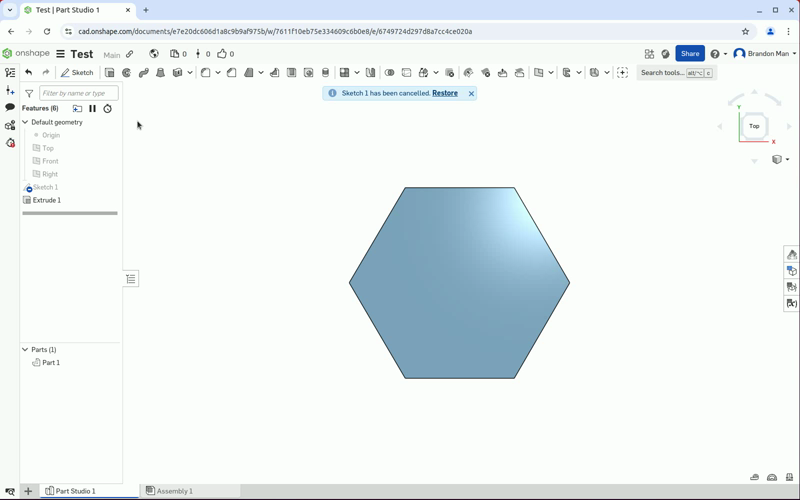
key(shift+h)
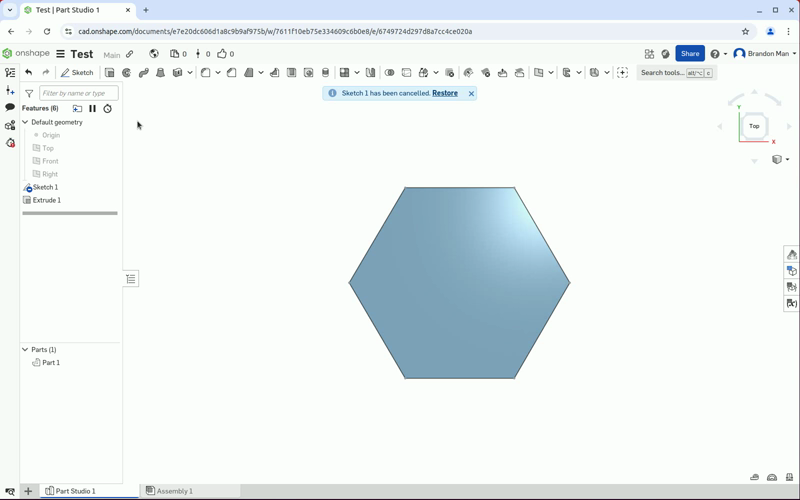
key(shift+h)
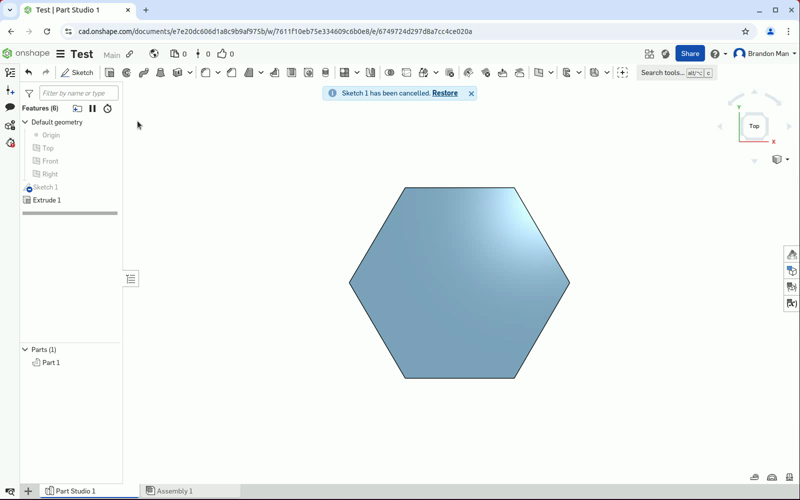
mouse_move(73, 189)
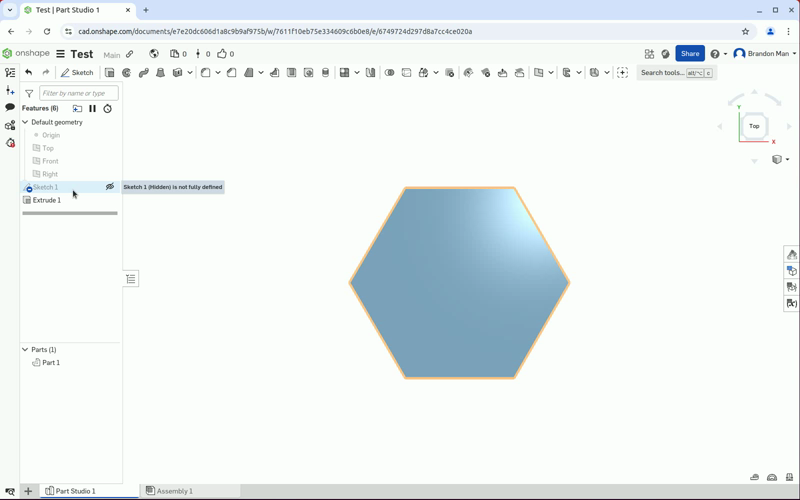
click(73, 189)
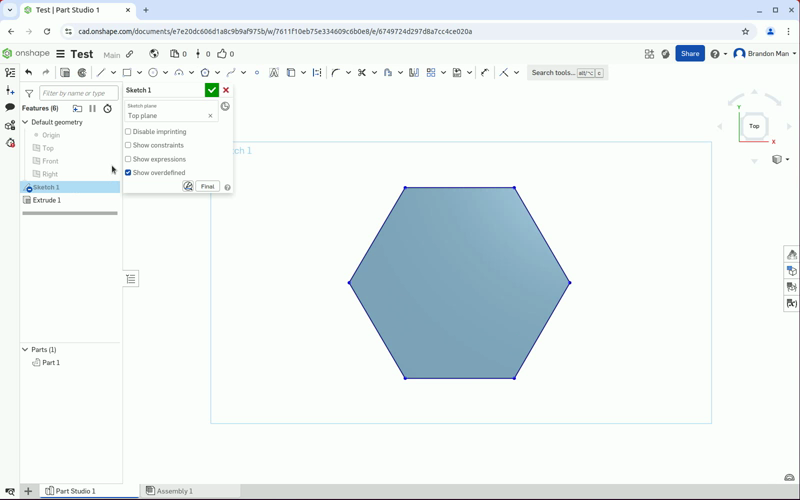
mouse_move(229, 92)
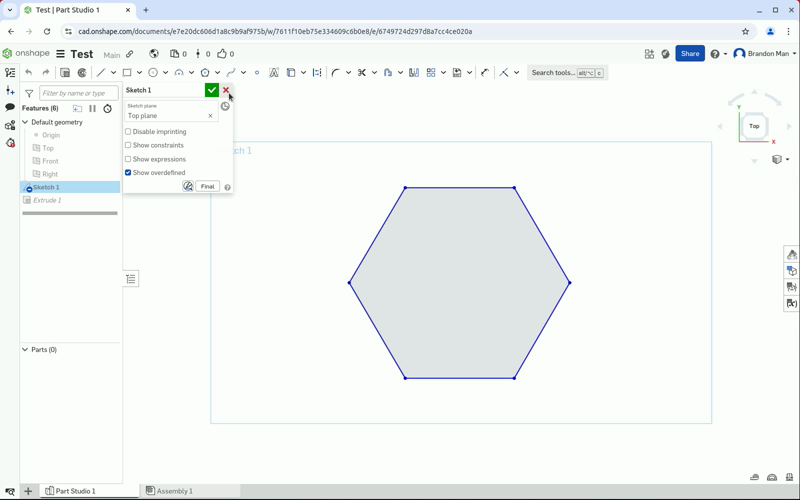
click(229, 92)
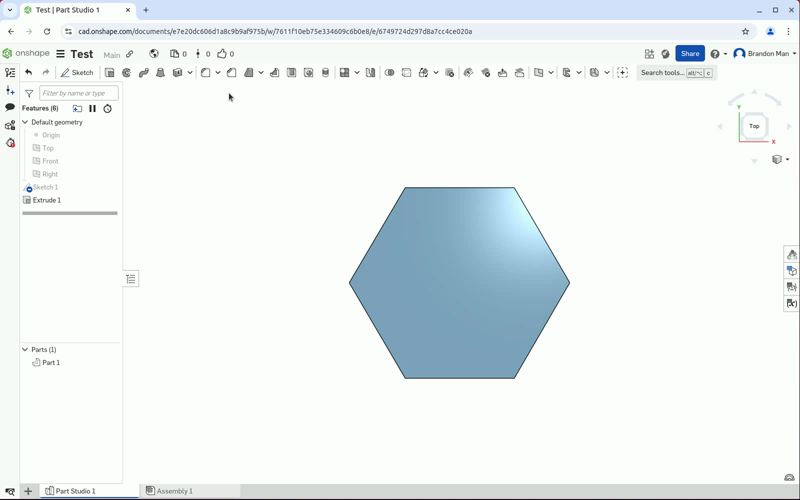
mouse_move(541, 75)
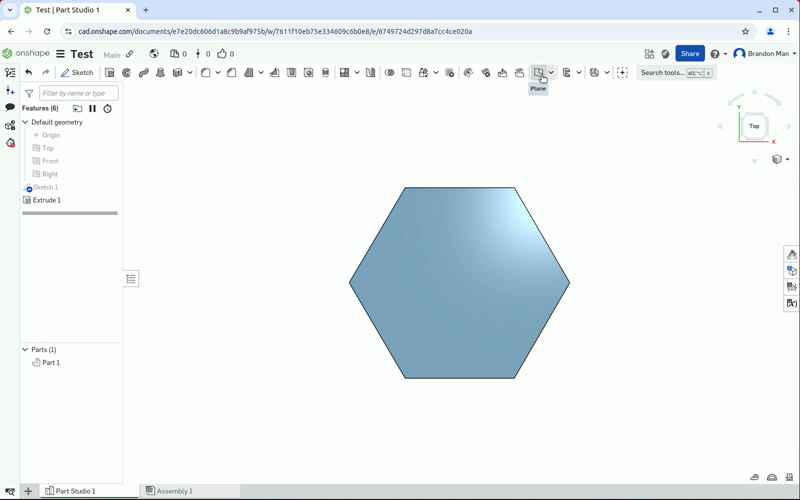
click(541, 75)
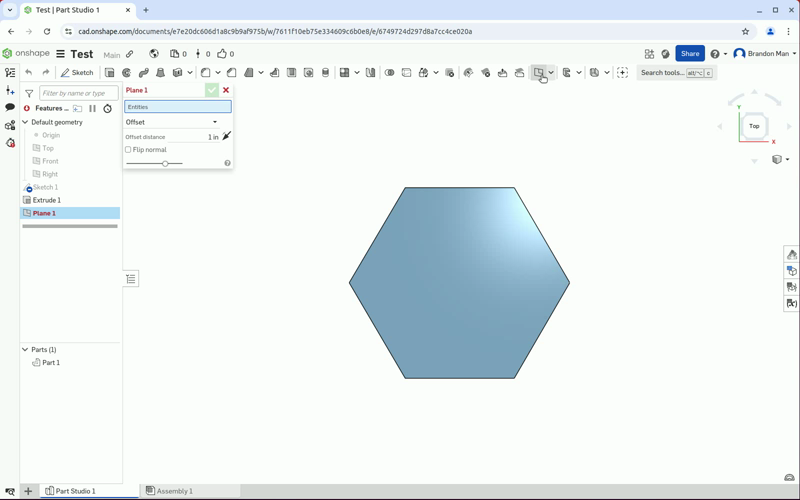
mouse_move(73, 150)
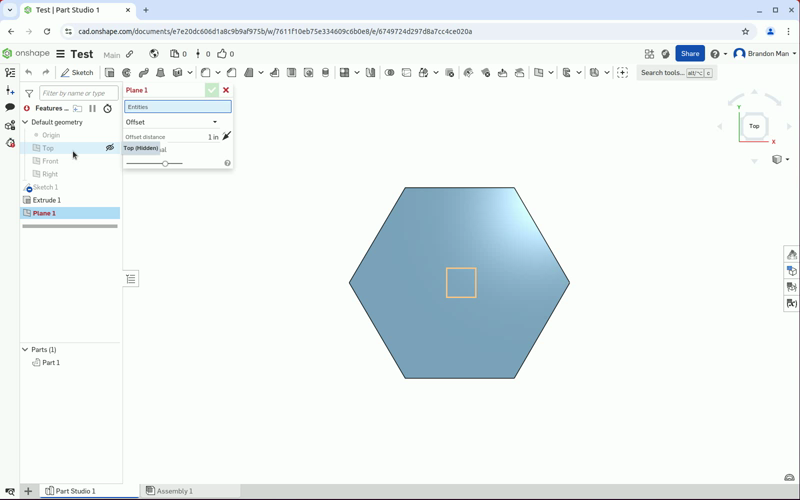
click(73, 150)
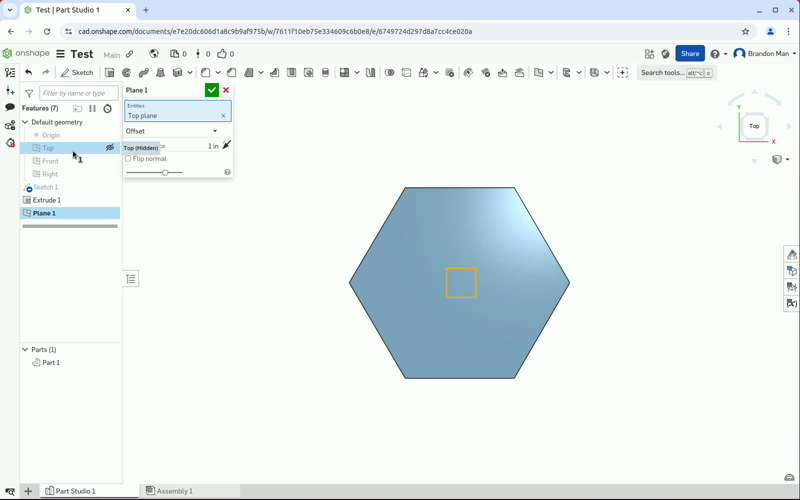
key(tab, 2)
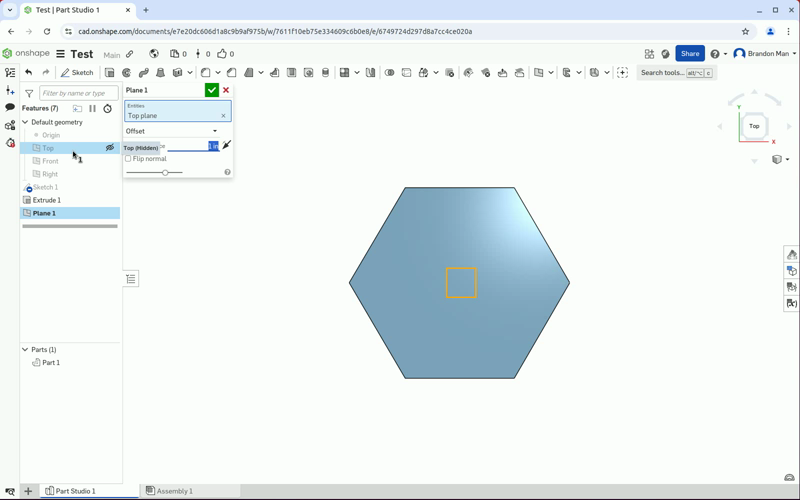
text(15.405)
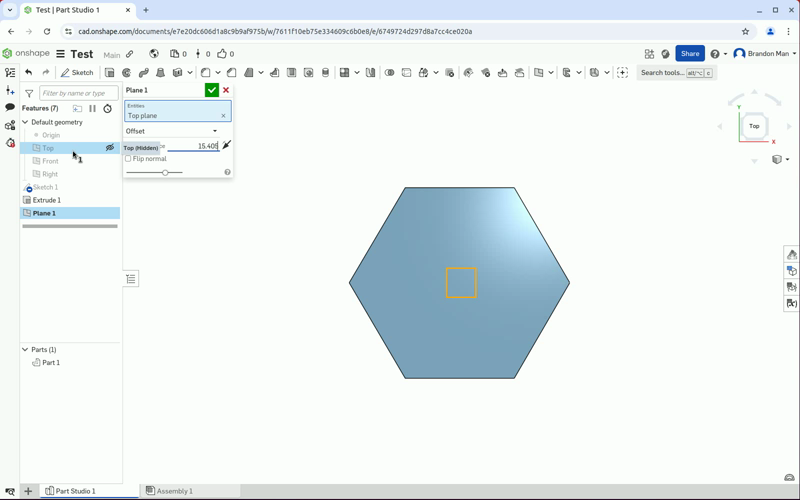
key(enter, 2)
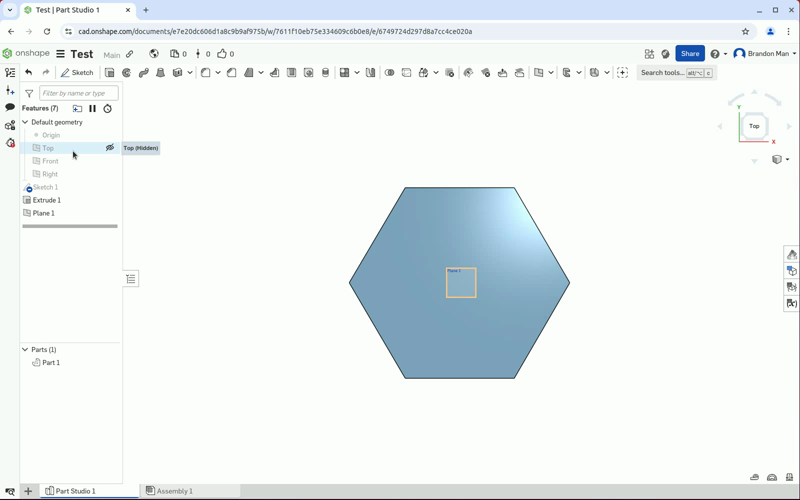
key(shift+s)
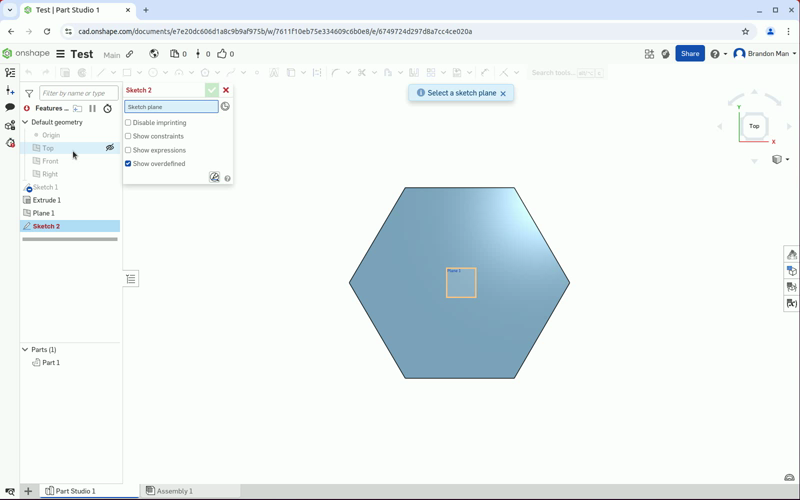
mouse_move(73, 215)
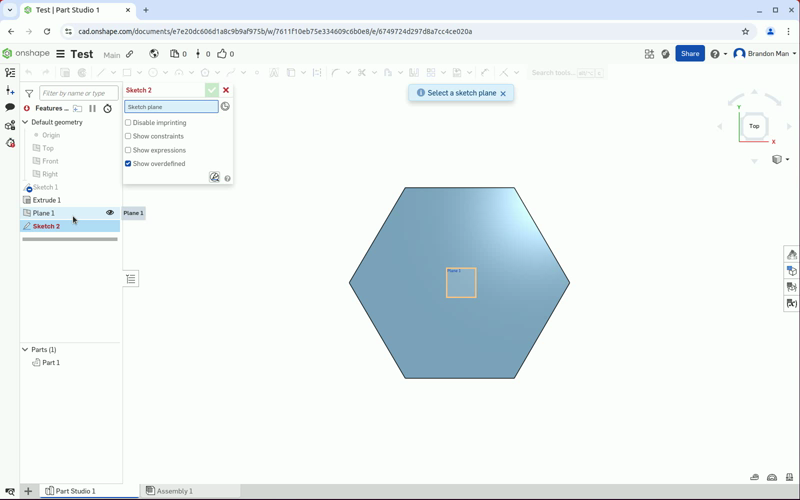
click(73, 215)
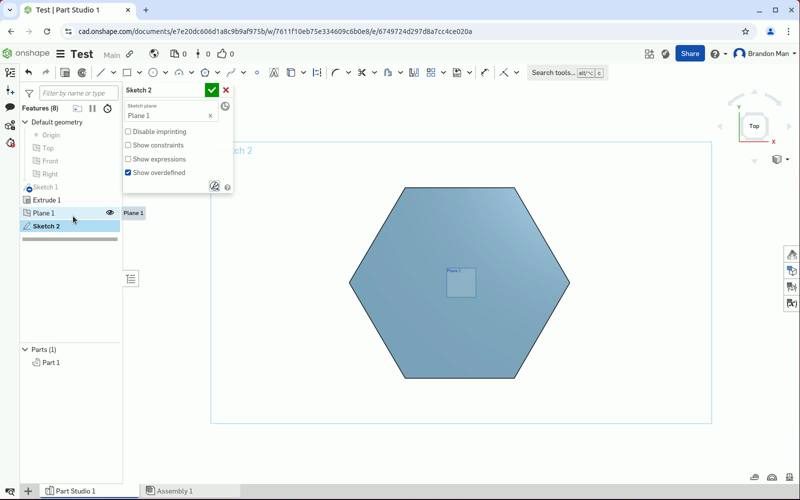
mouse_move(73, 352)
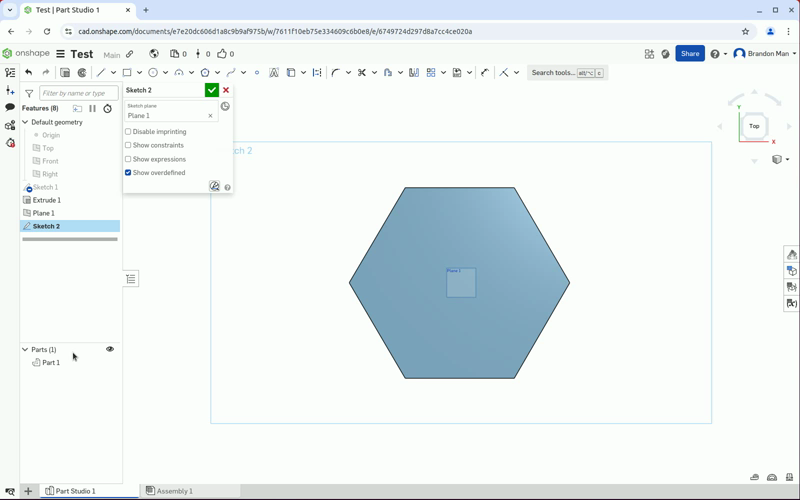
key(y)
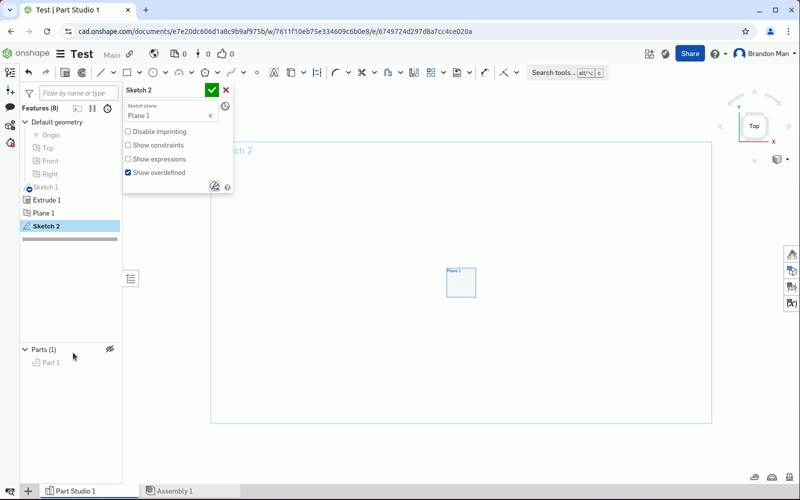
key(c)
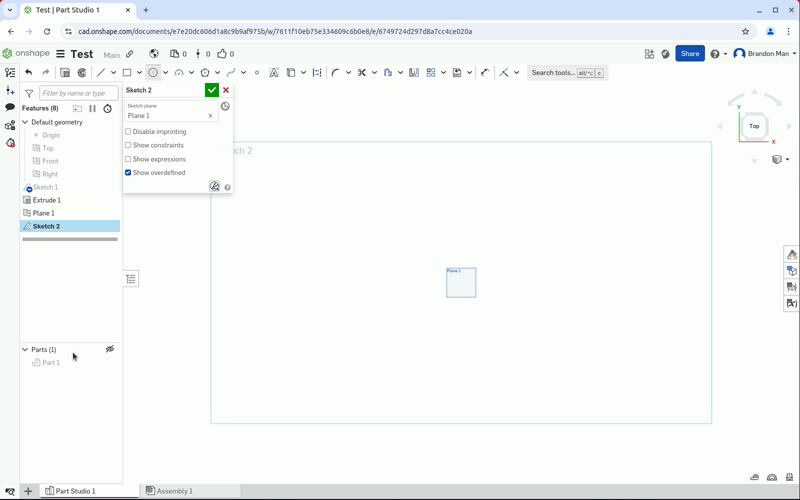
key_down(shift)
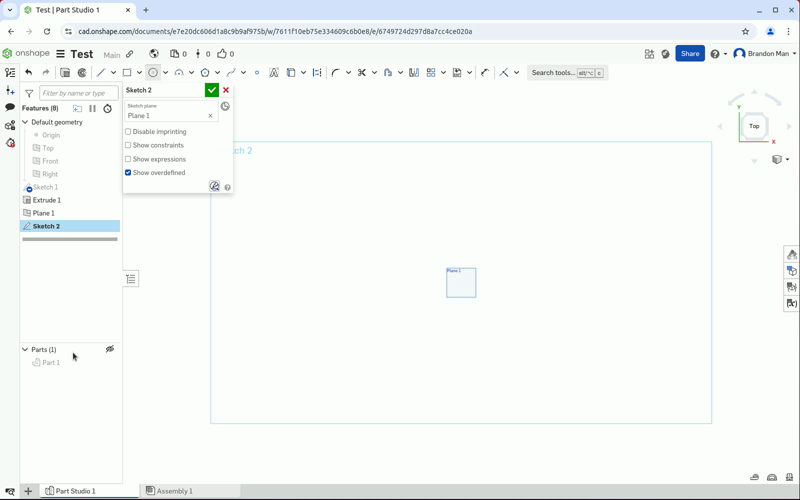
mouse_move(461, 282)
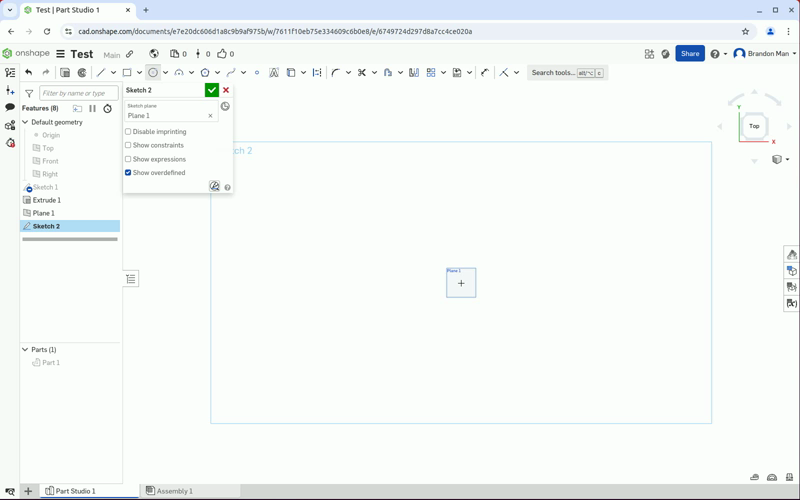
click(461, 282)
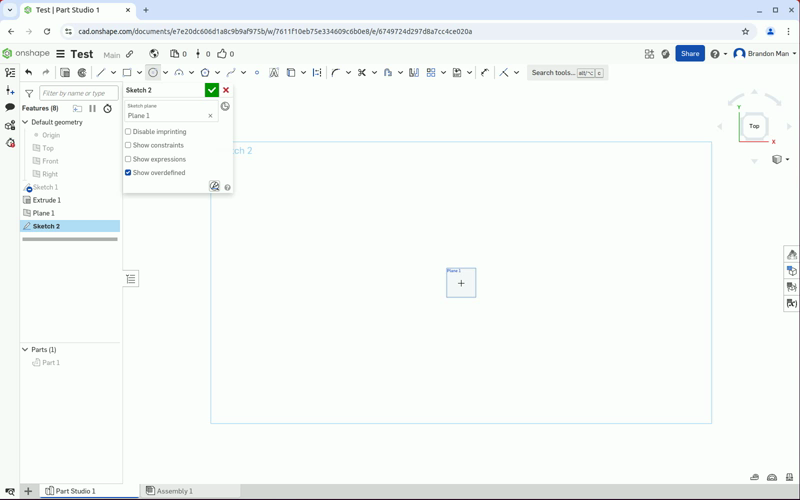
key_up(shift)
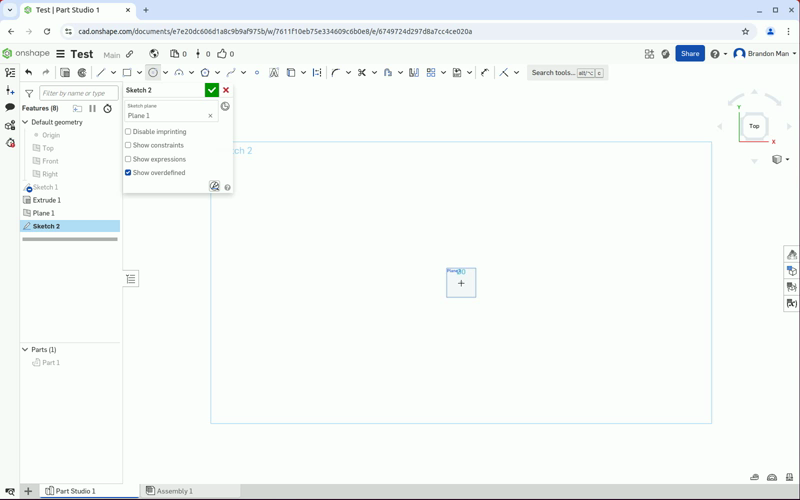
mouse_move(552, 282)
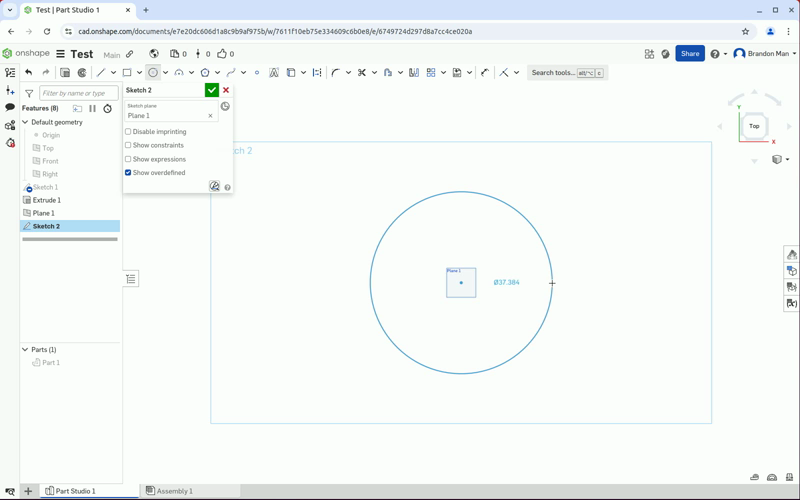
click(552, 282)
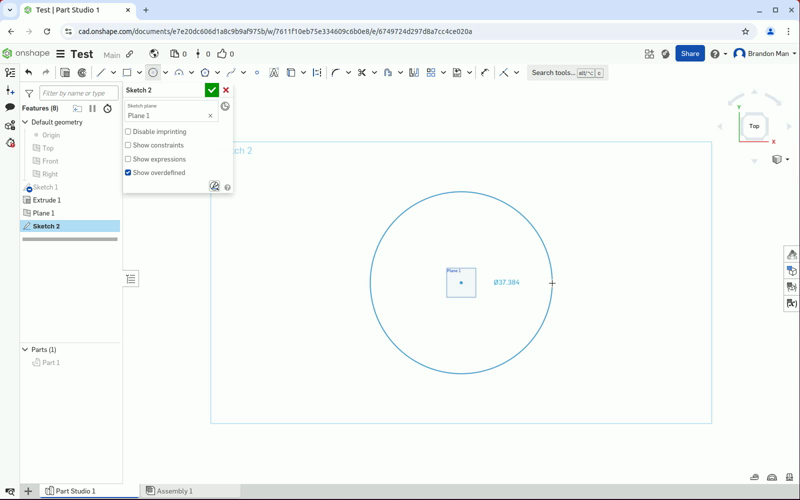
key(esc)
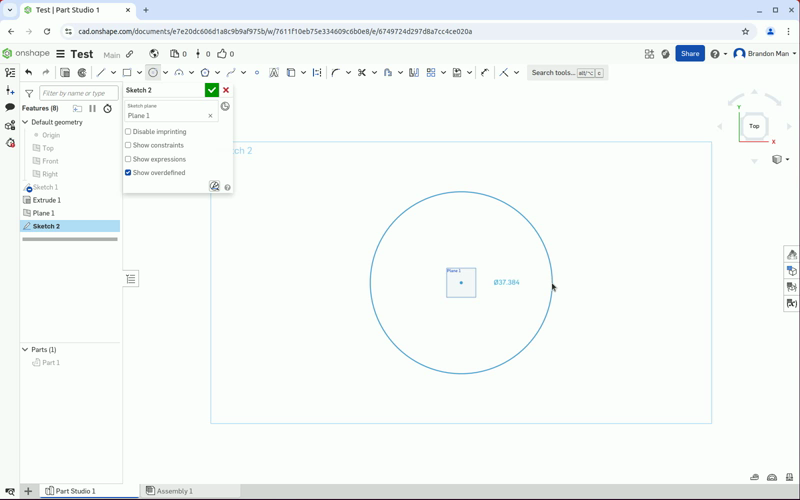
mouse_move(429, 276)
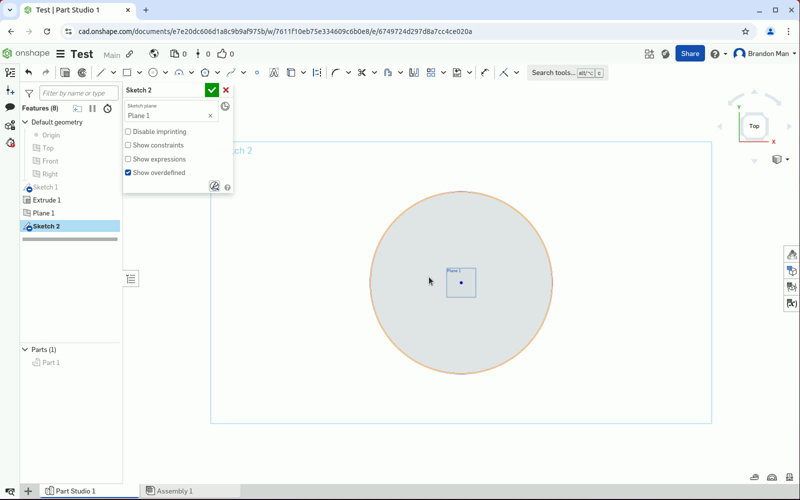
click(429, 276)
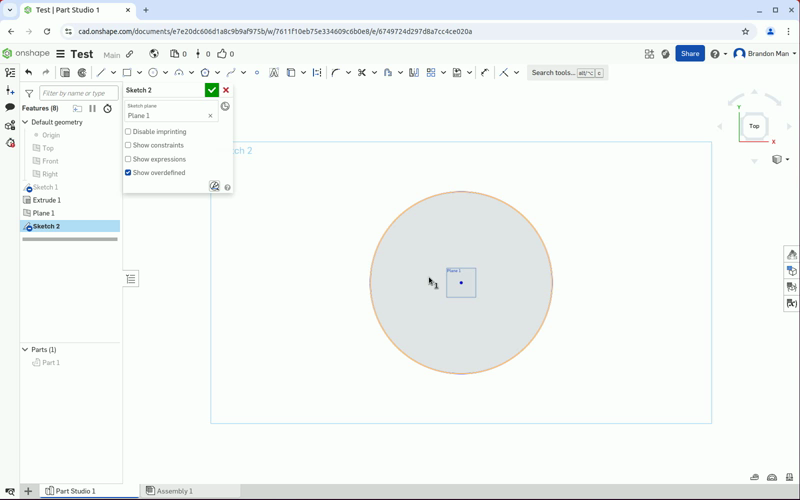
mouse_move(73, 352)
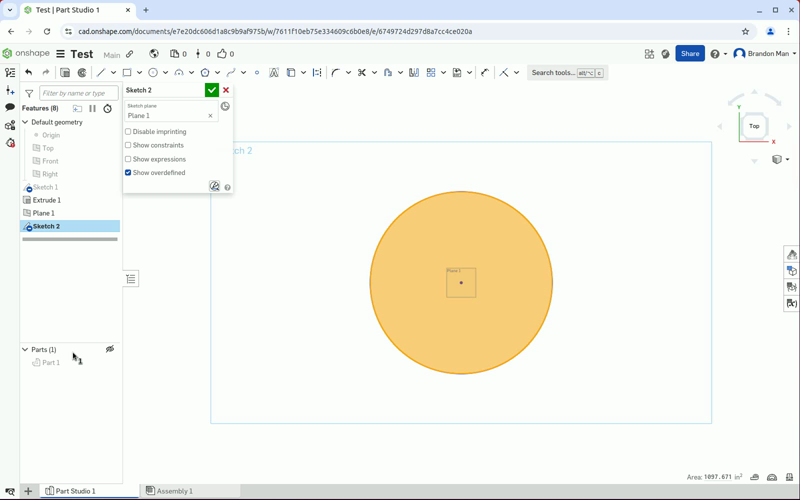
key(shift+y)
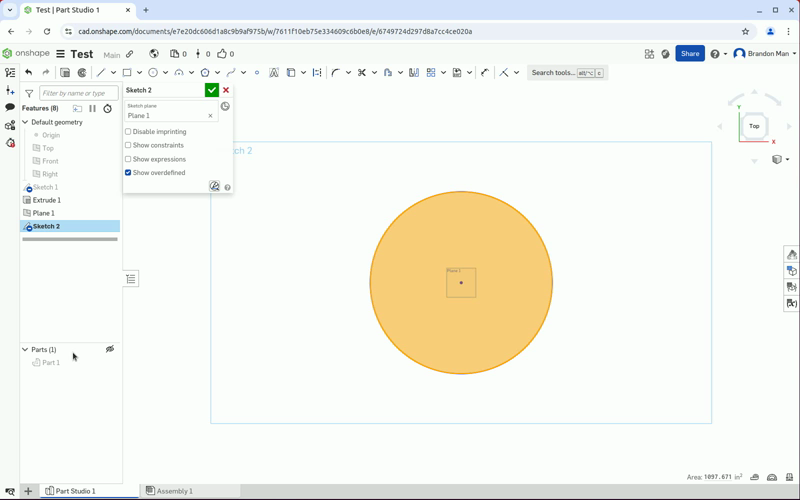
key(shift+e)
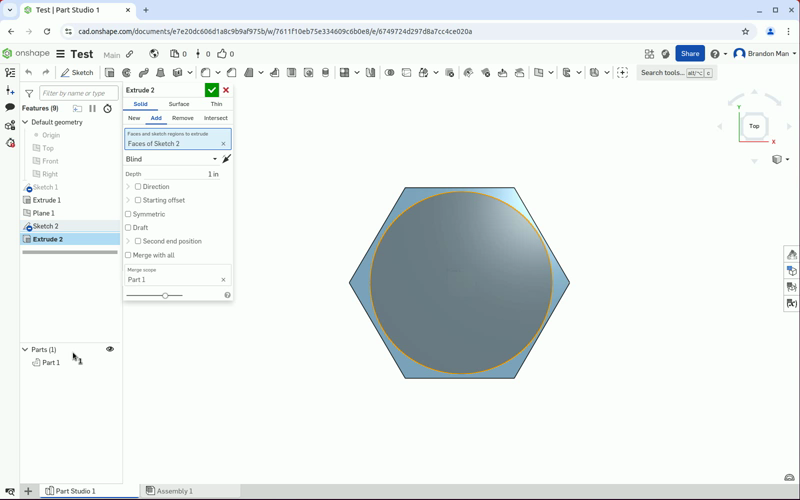
mouse_move(143, 106)
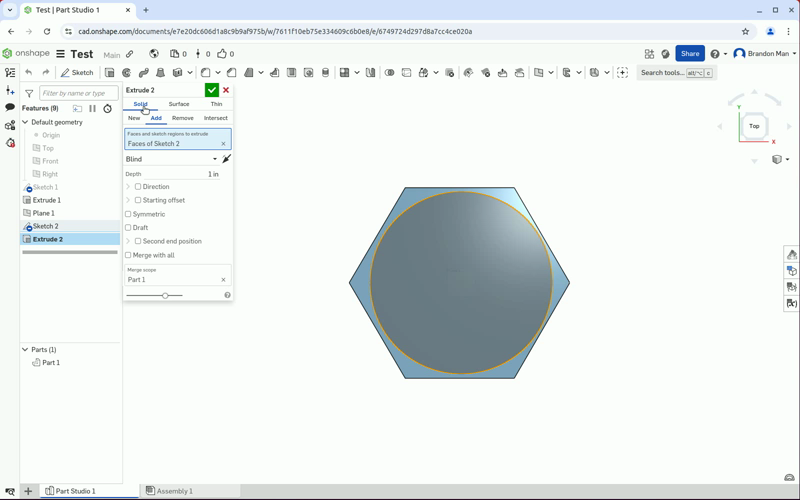
click(143, 106)
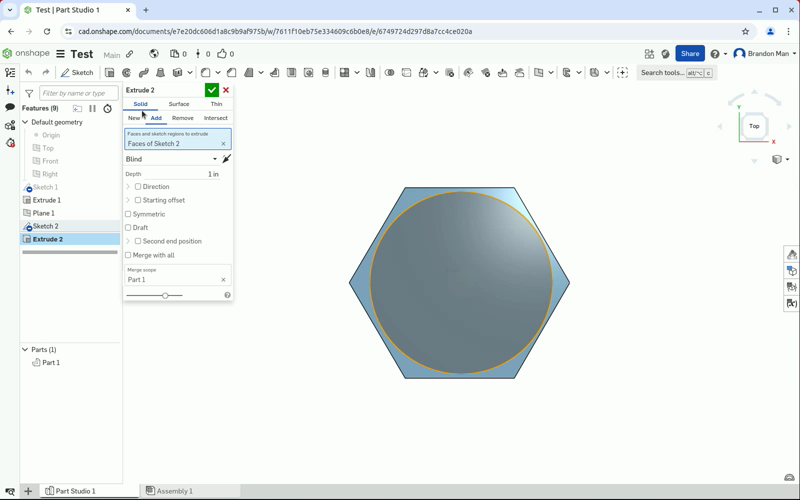
mouse_move(137, 120)
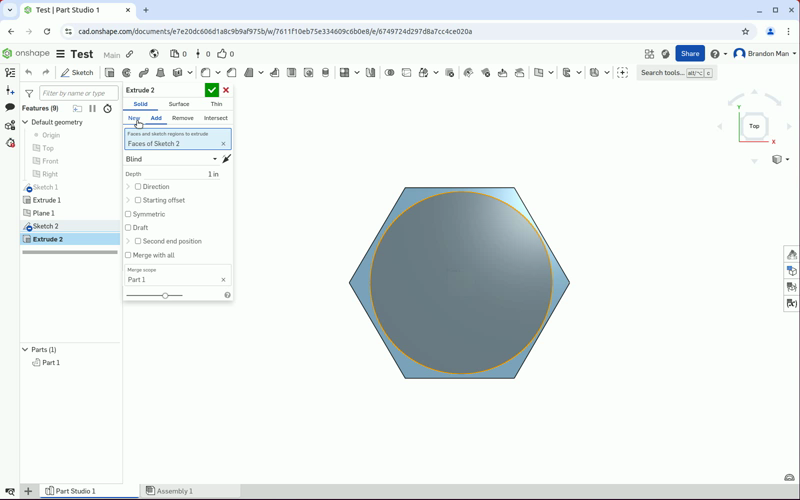
click(137, 120)
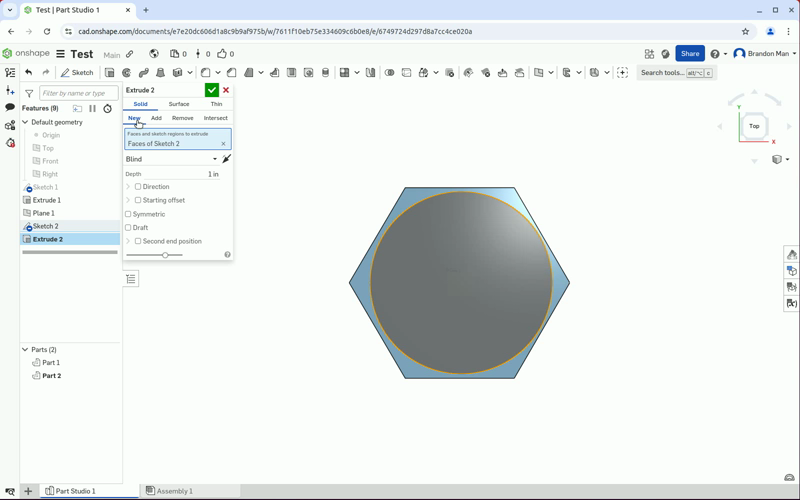
key(tab, 4)
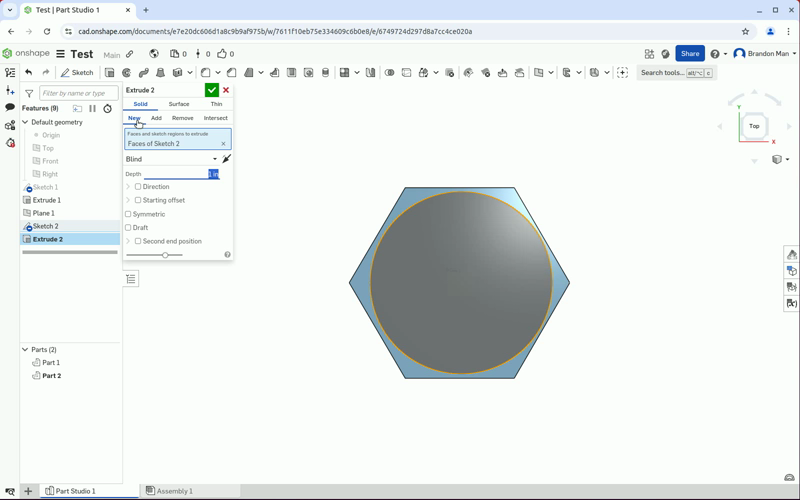
text(7.703)
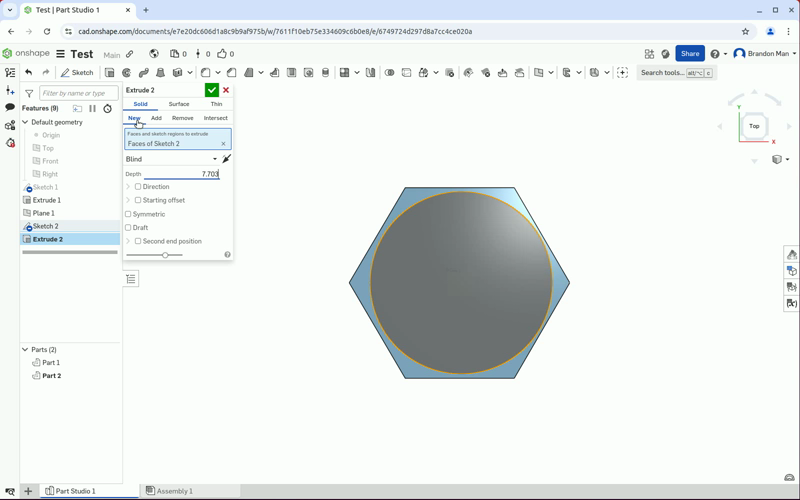
key(enter)
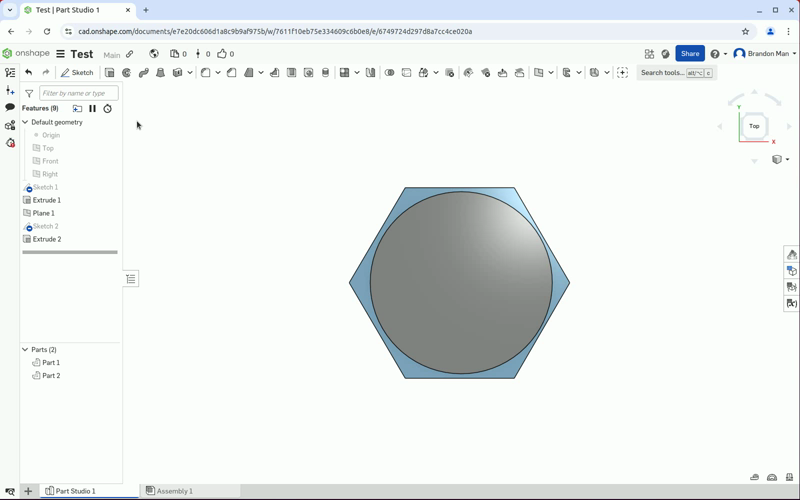
key(shift+h)
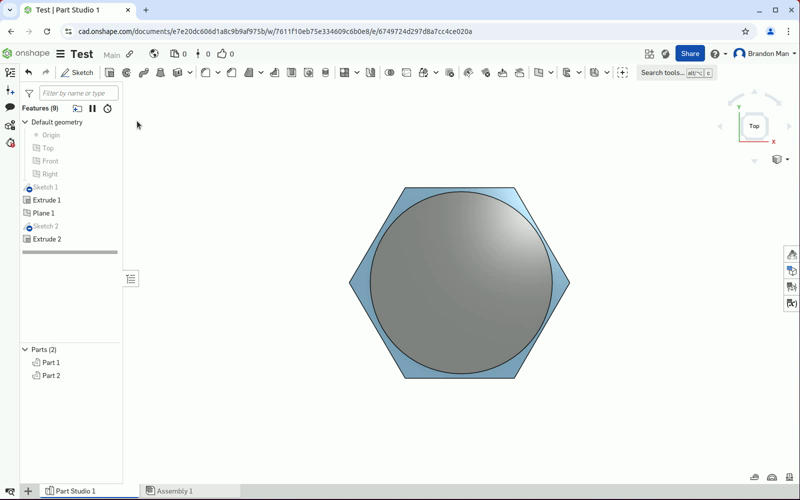
key(shift+h)
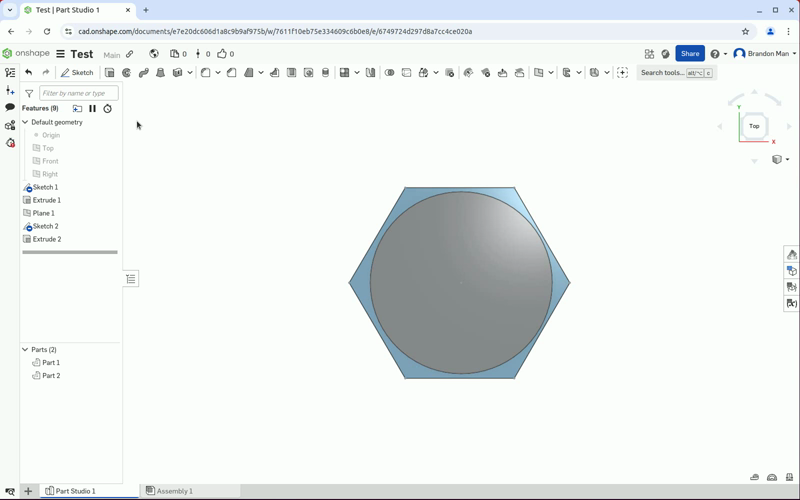
key(shift+7)
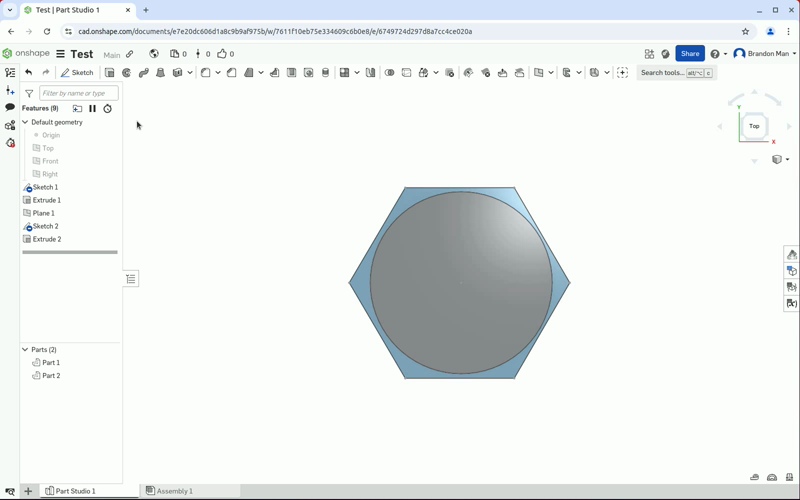
key(up, 3)
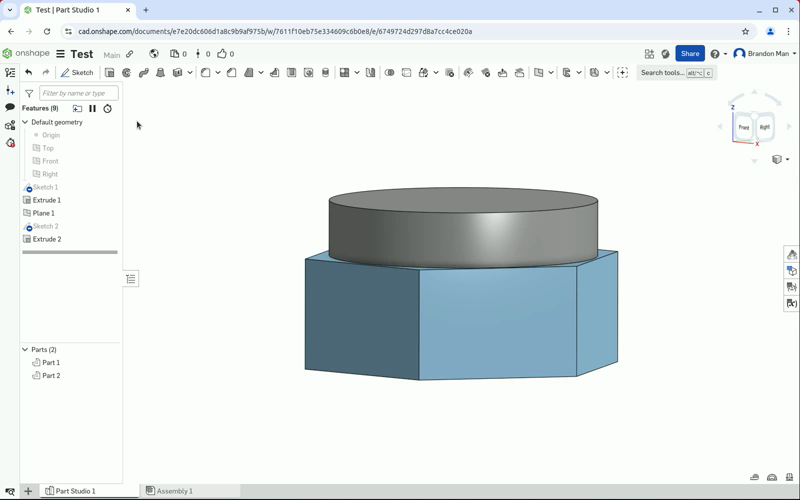
key(left, 3)
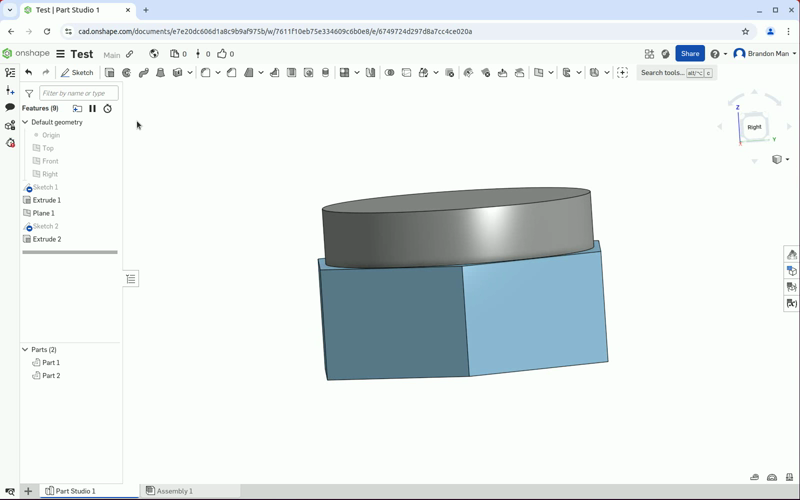
key(right, 3)
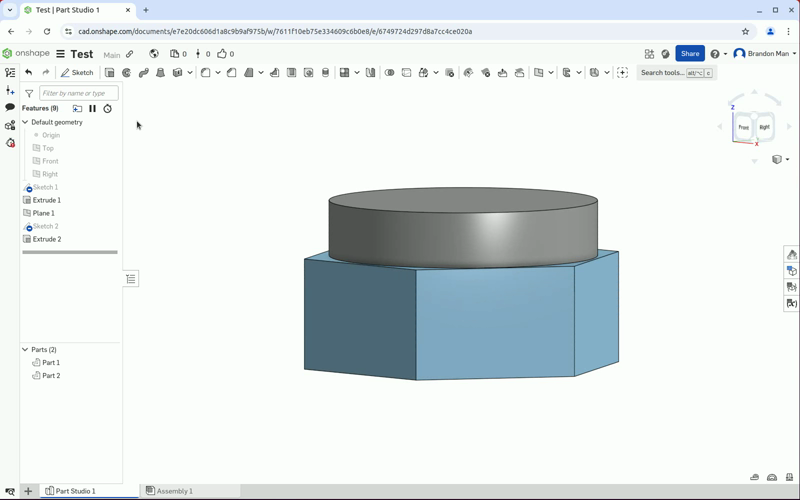
key(down, 3)
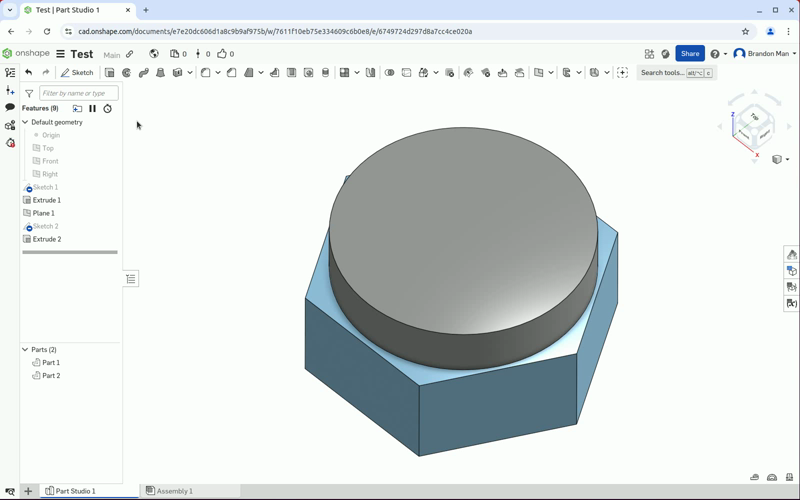
mouse_move(73, 189)
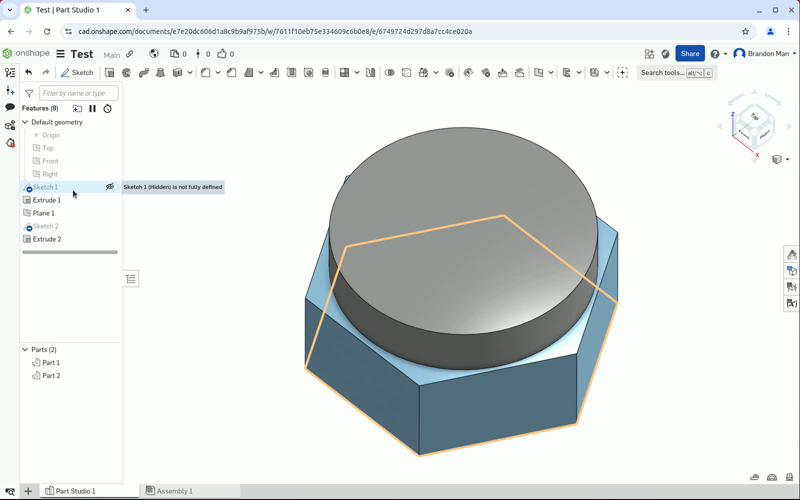
click(73, 189)